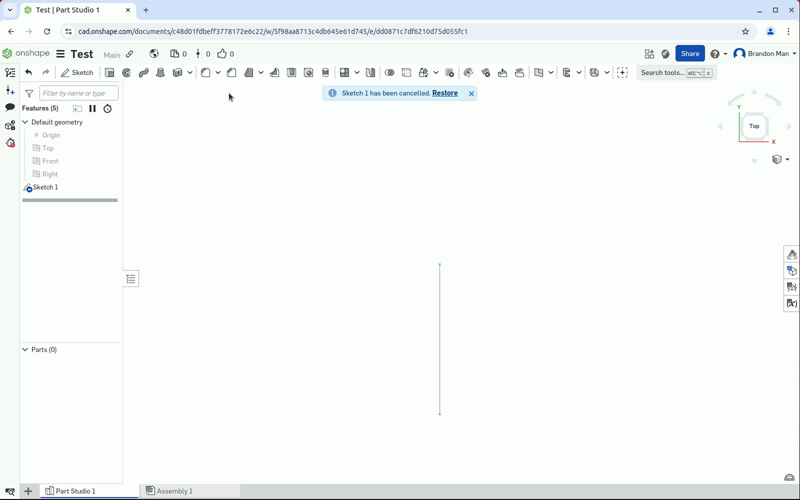
key(shift+h)
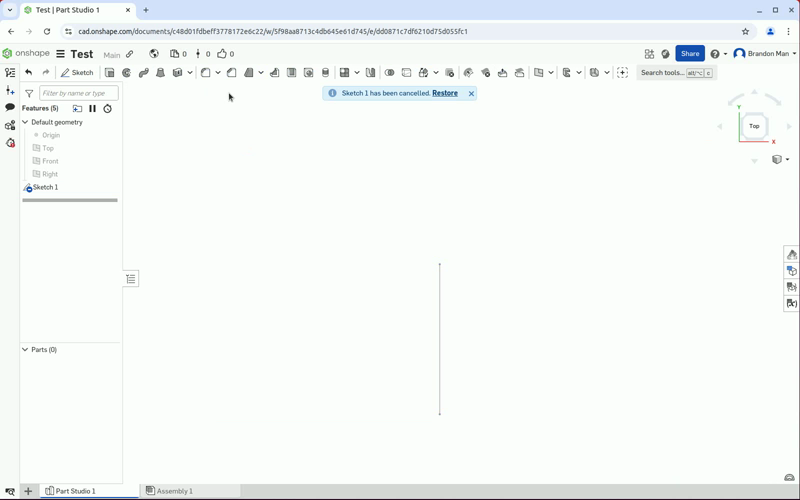
key(shift+s)
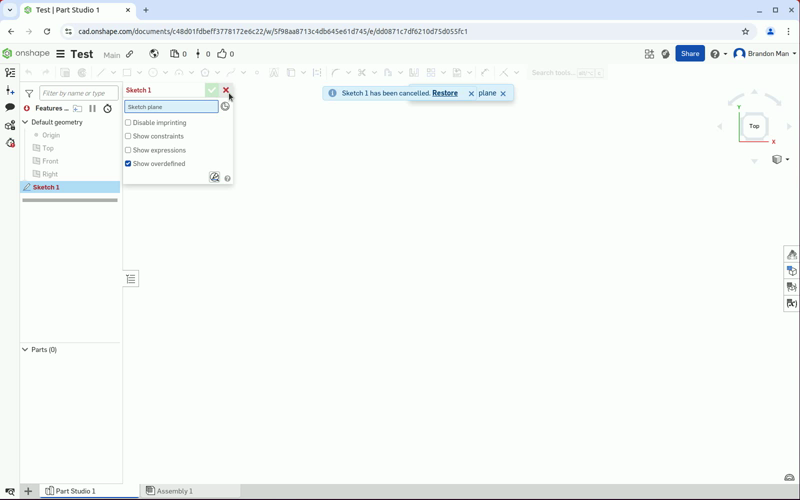
mouse_move(73, 150)
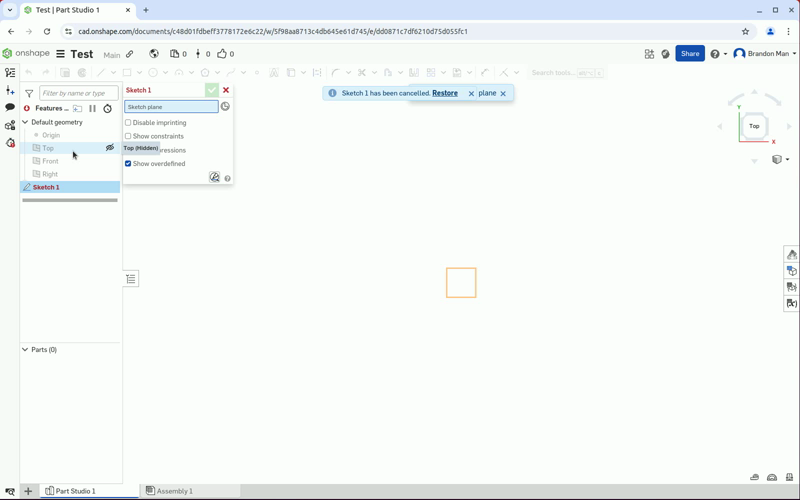
click(73, 150)
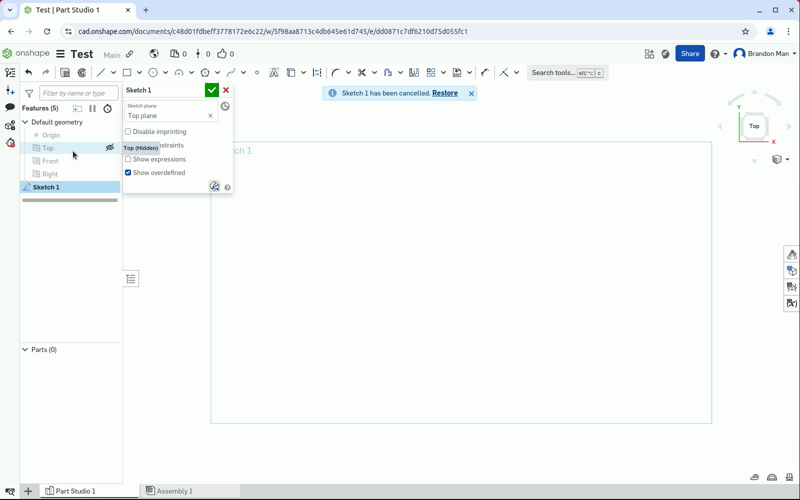
mouse_move(73, 352)
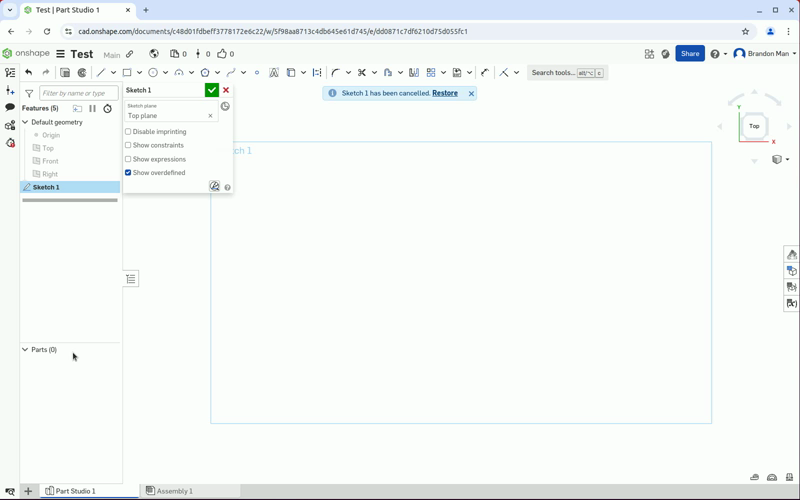
key(y)
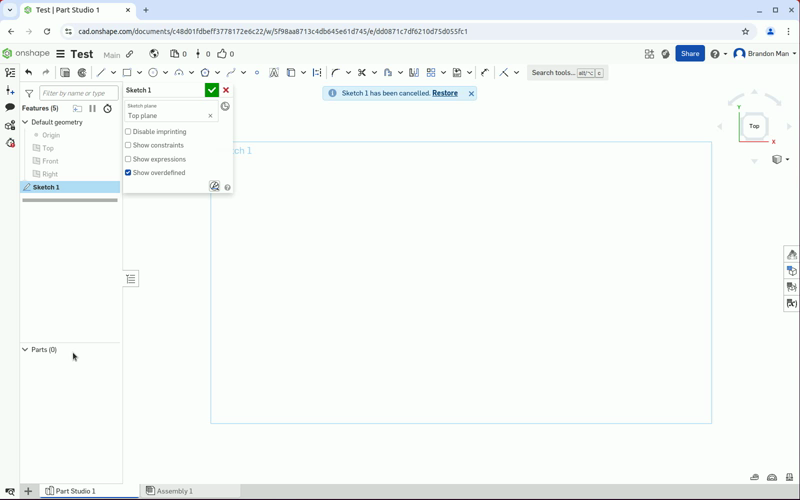
key(c)
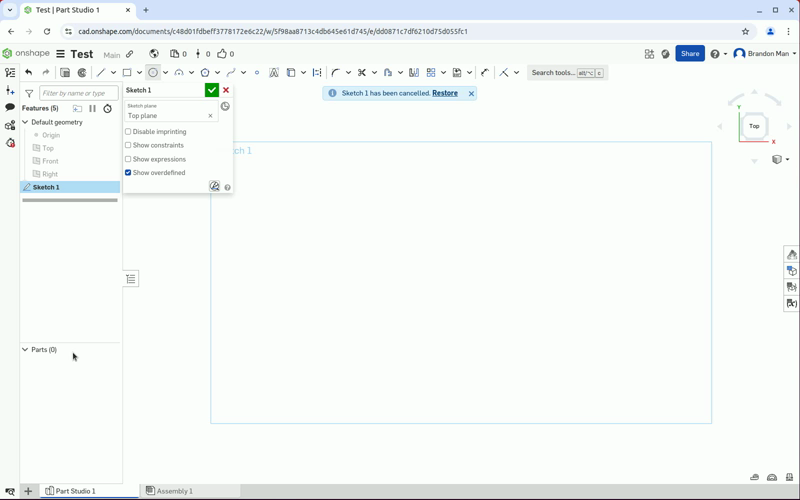
key_down(shift)
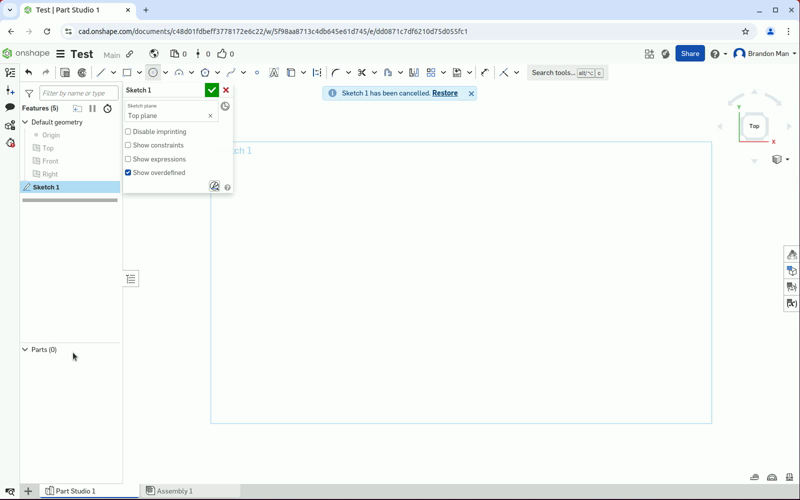
mouse_move(461, 236)
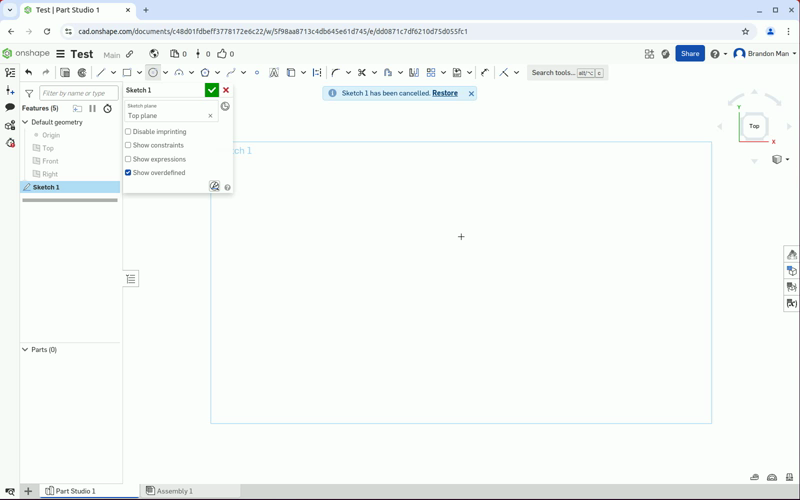
click(461, 236)
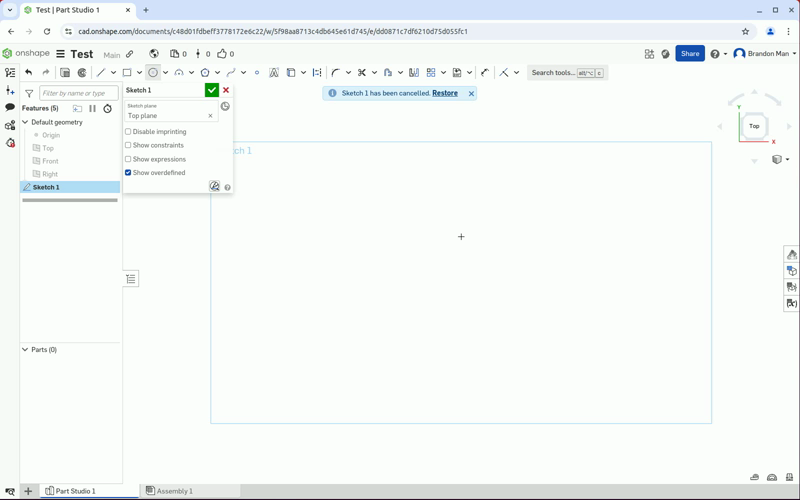
key_up(shift)
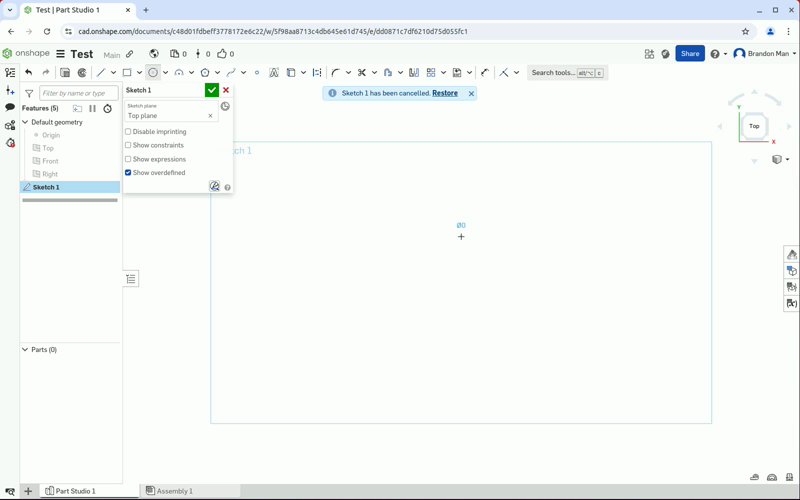
mouse_move(484, 236)
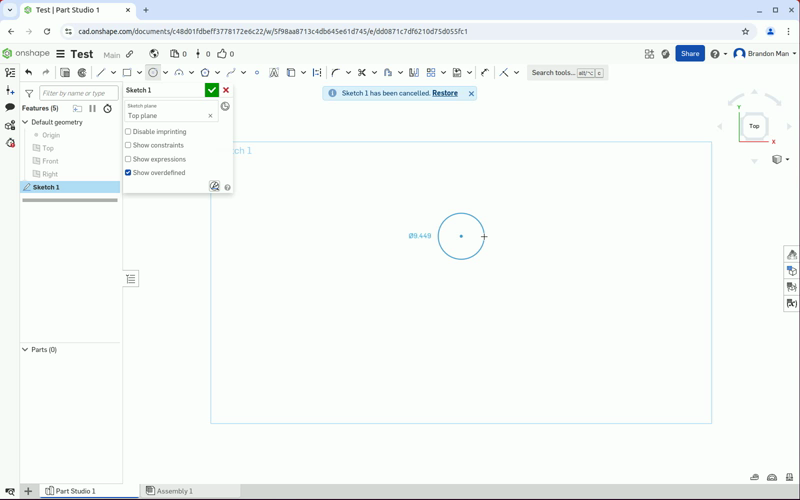
click(484, 236)
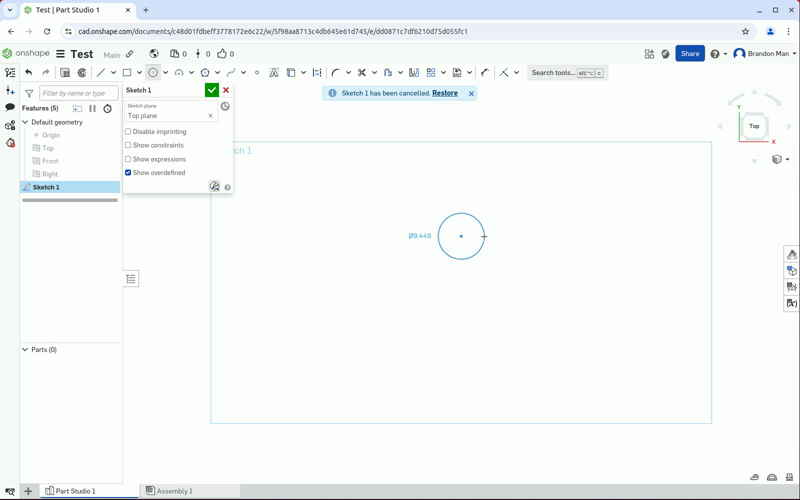
key(esc)
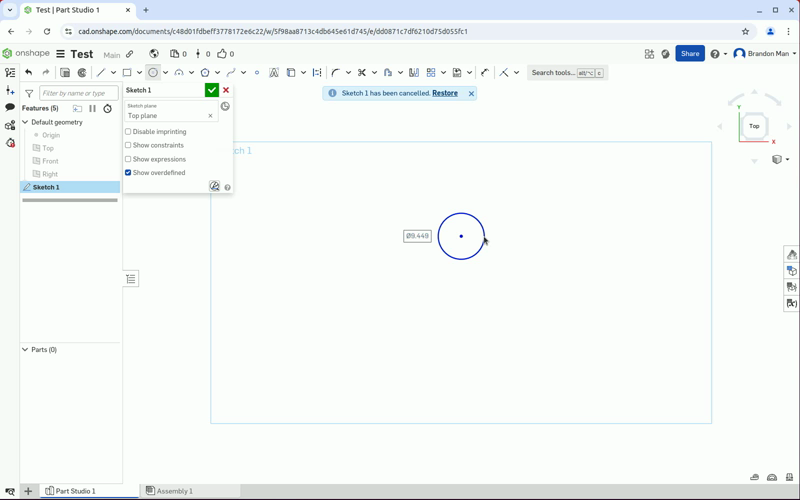
mouse_move(458, 233)
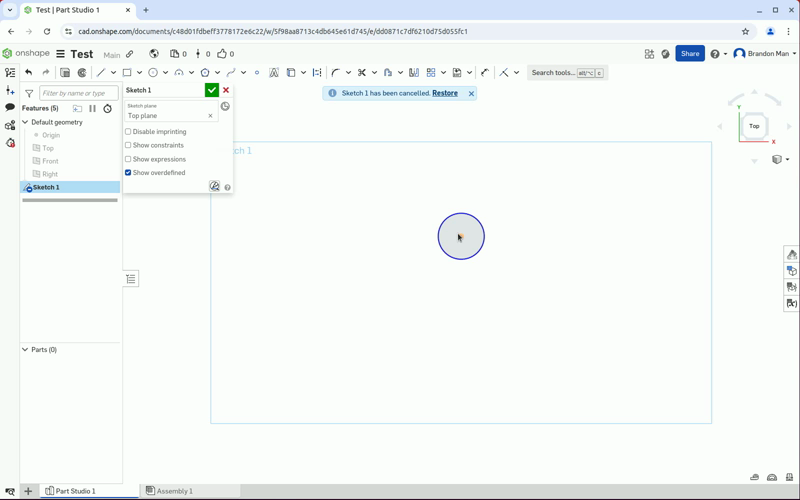
scroll(6)
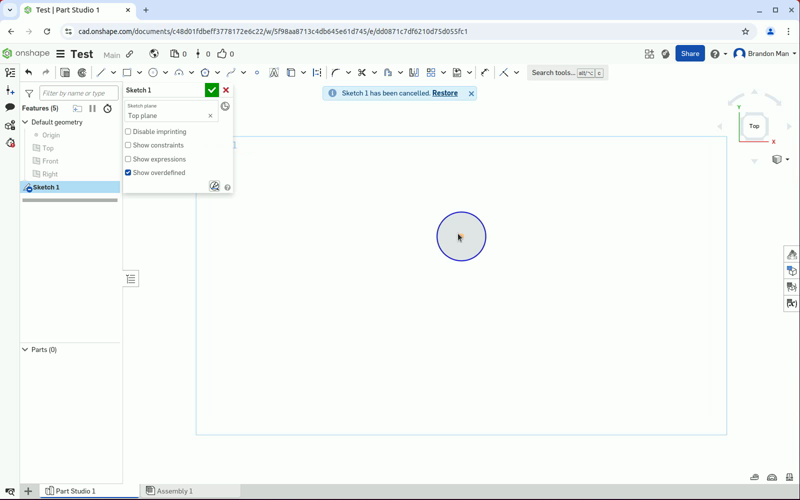
scroll(6)
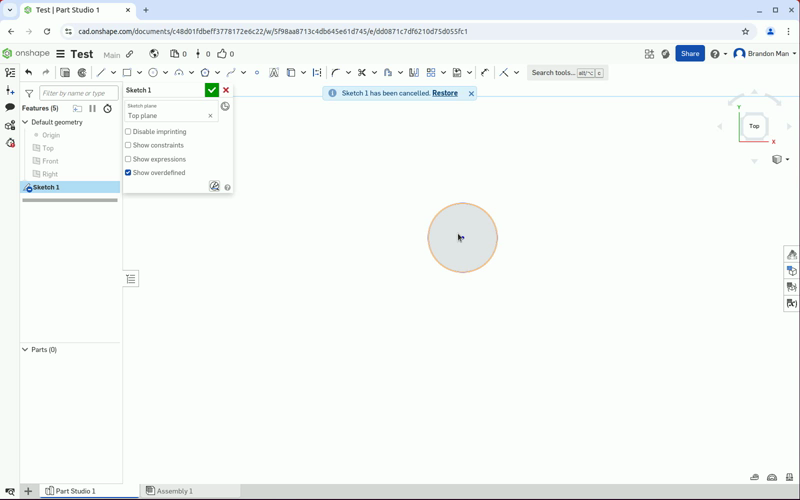
scroll(6)
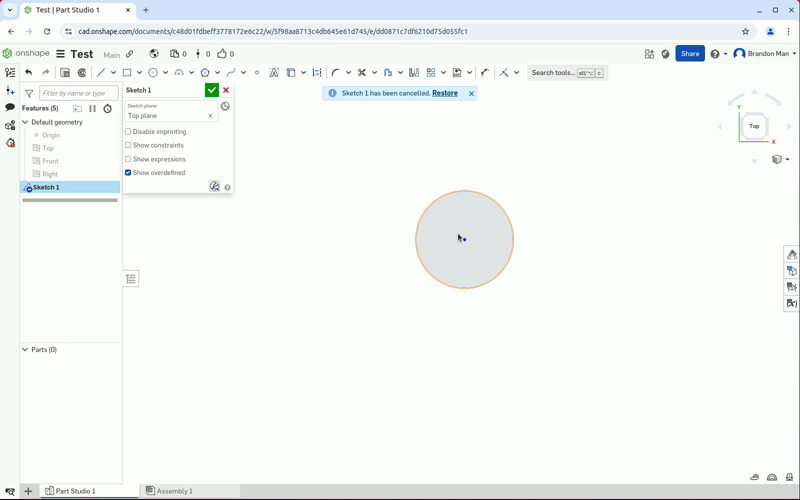
scroll(6)
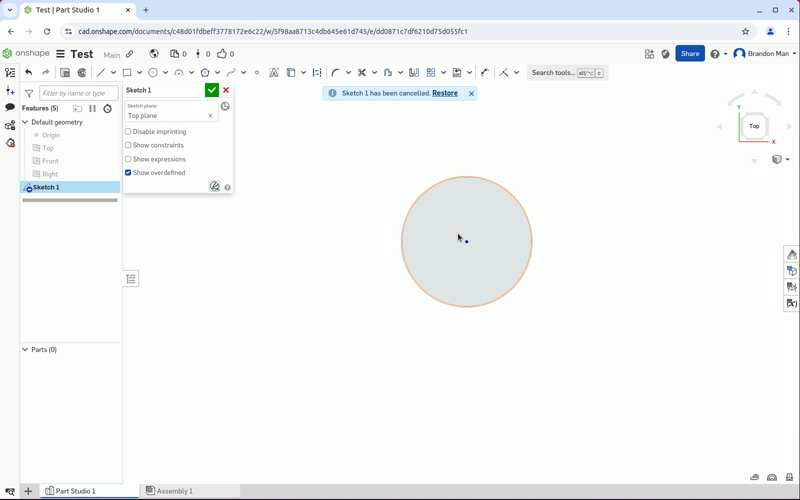
scroll(6)
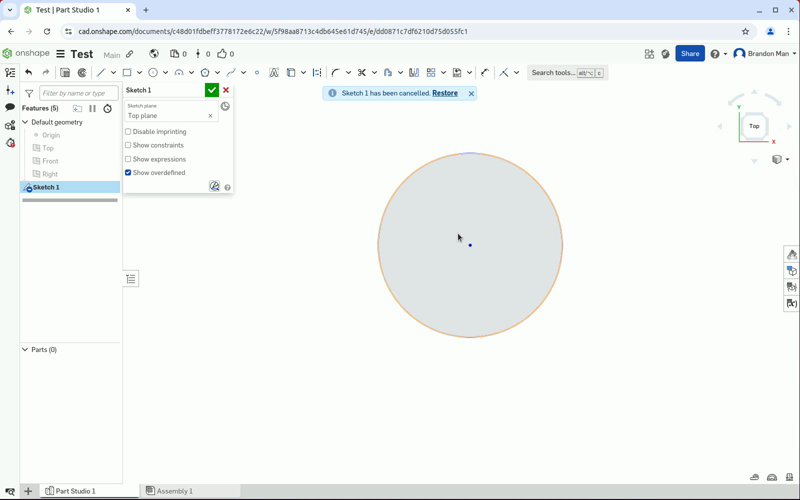
scroll(6)
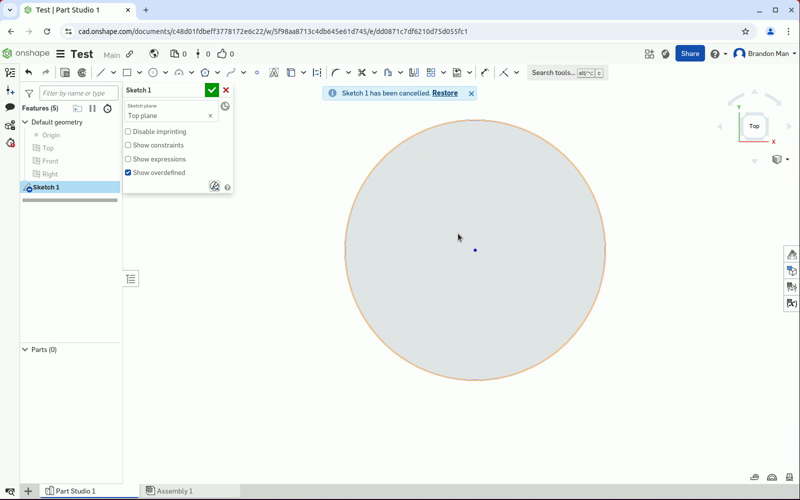
scroll(6)
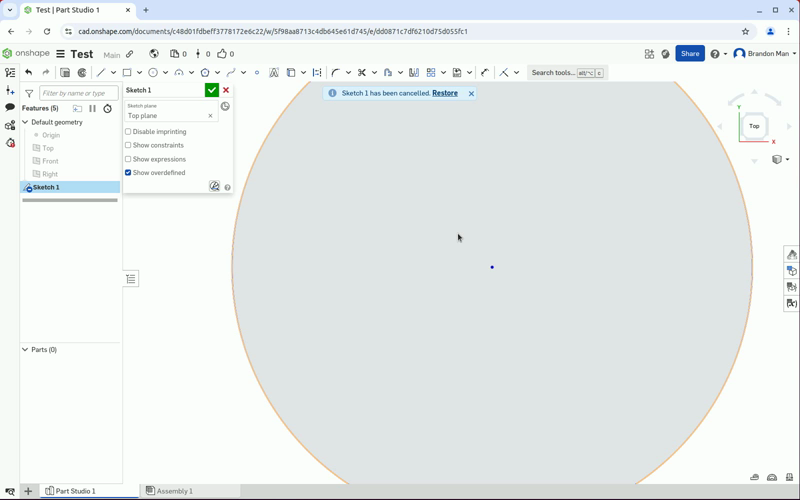
click(458, 233)
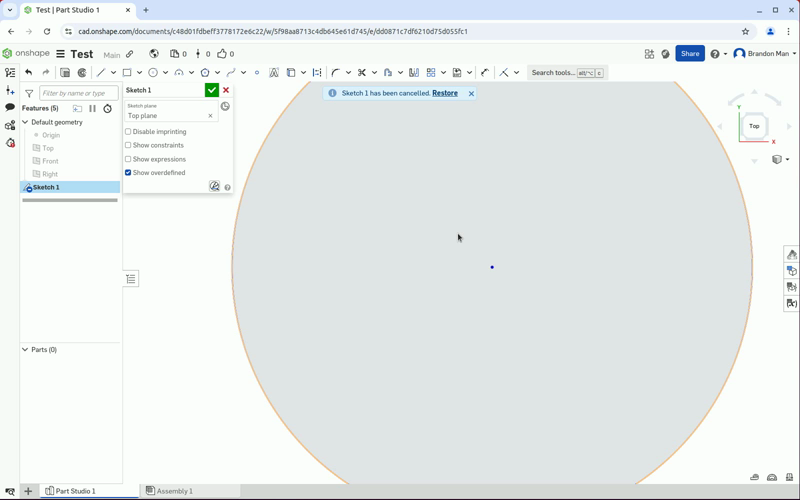
scroll(-6)
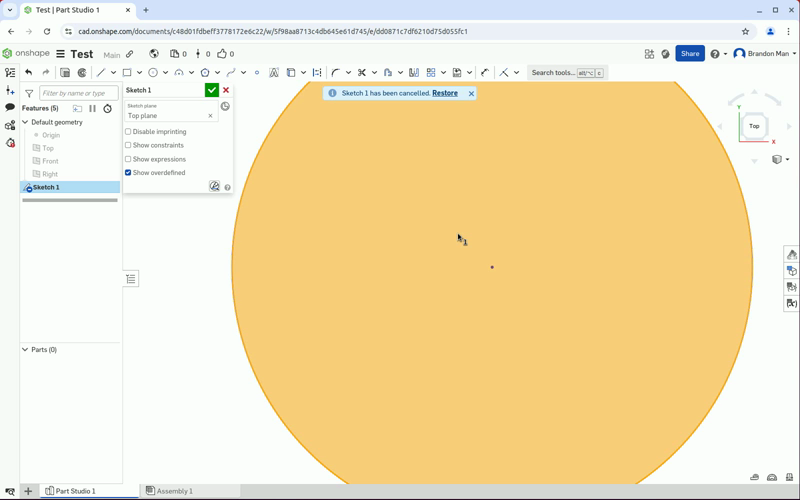
scroll(-6)
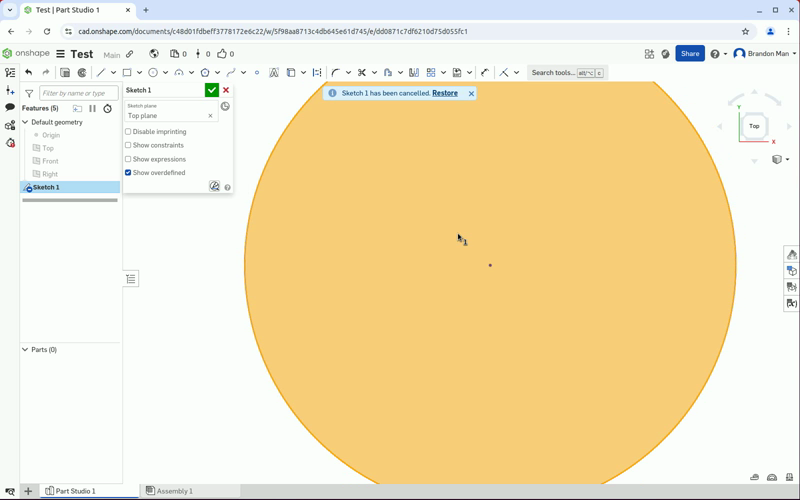
scroll(-6)
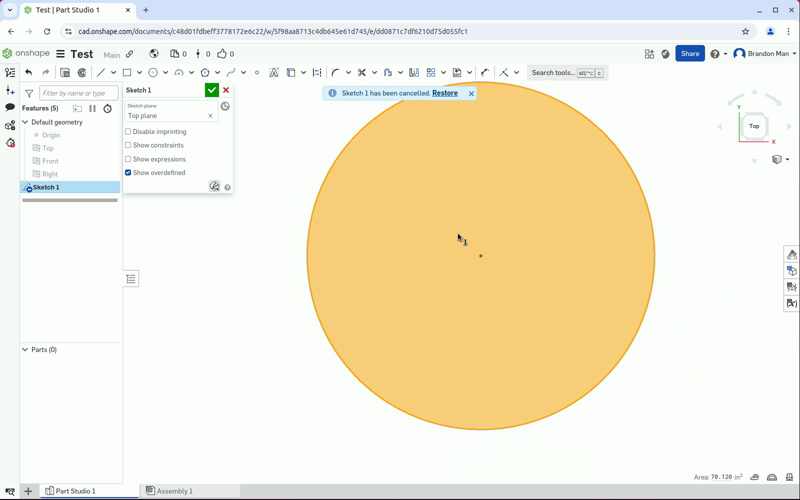
scroll(-6)
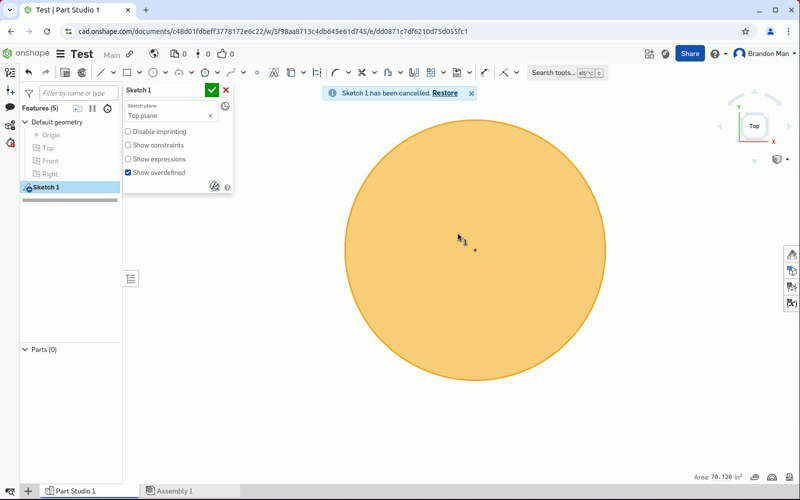
scroll(-6)
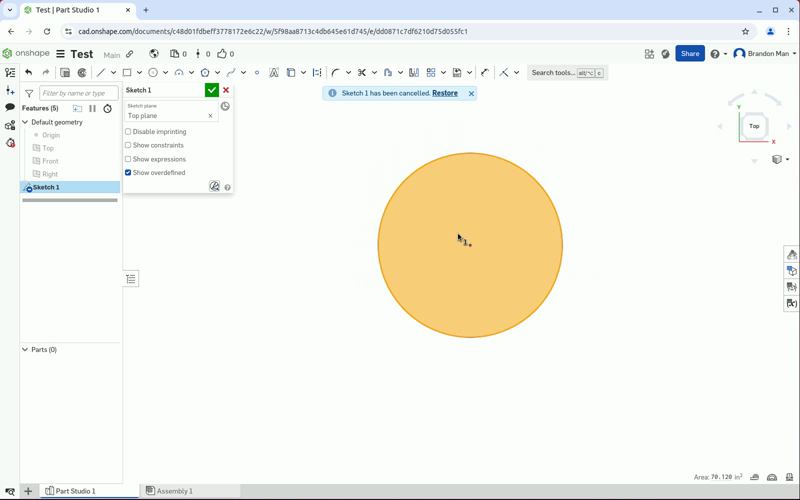
scroll(-6)
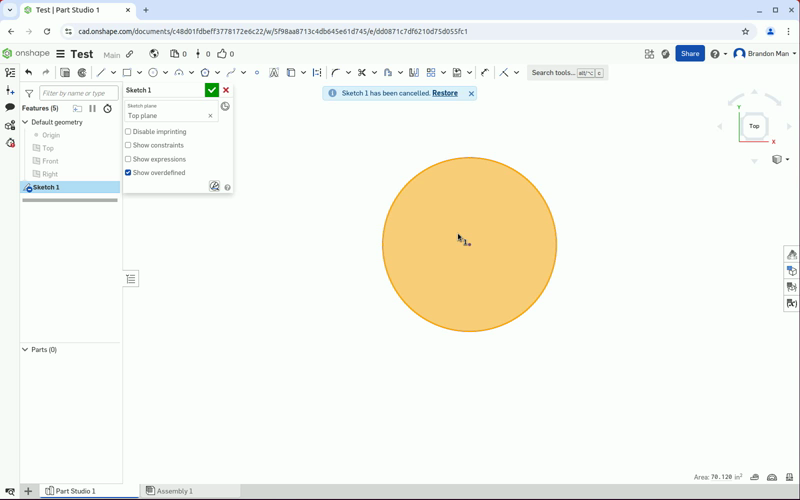
scroll(-6)
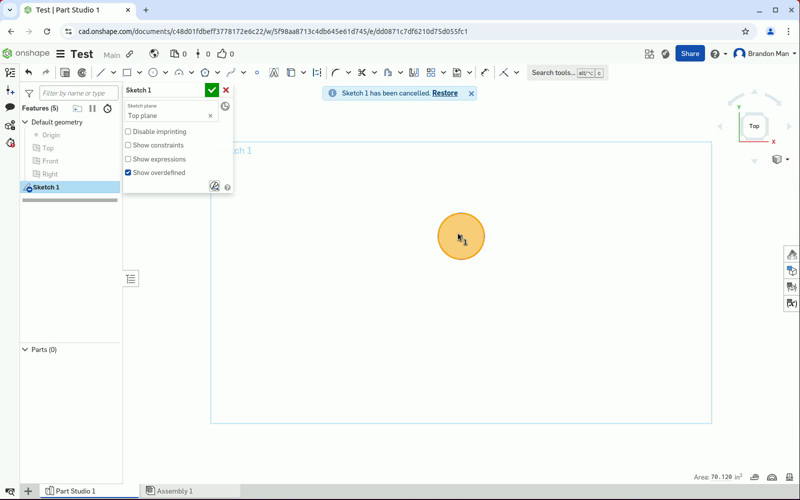
mouse_move(73, 352)
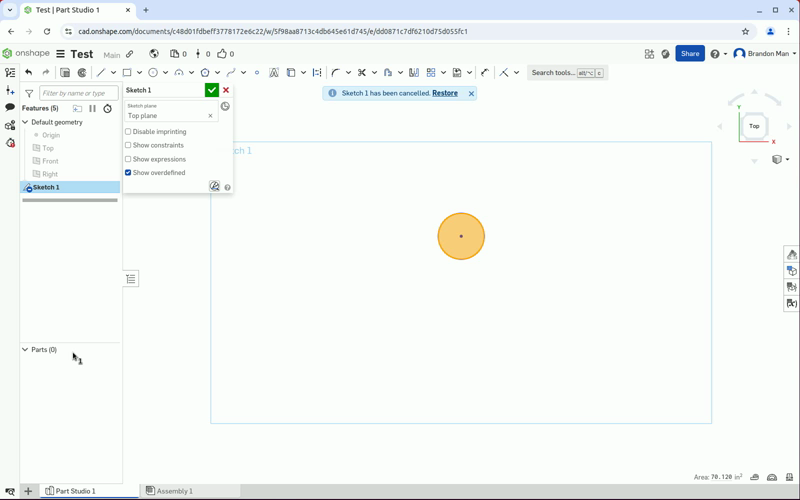
key(shift+y)
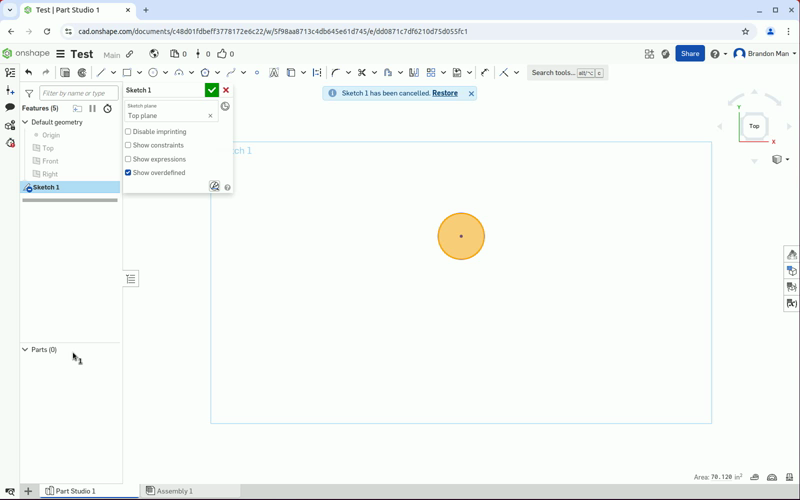
key(shift+e)
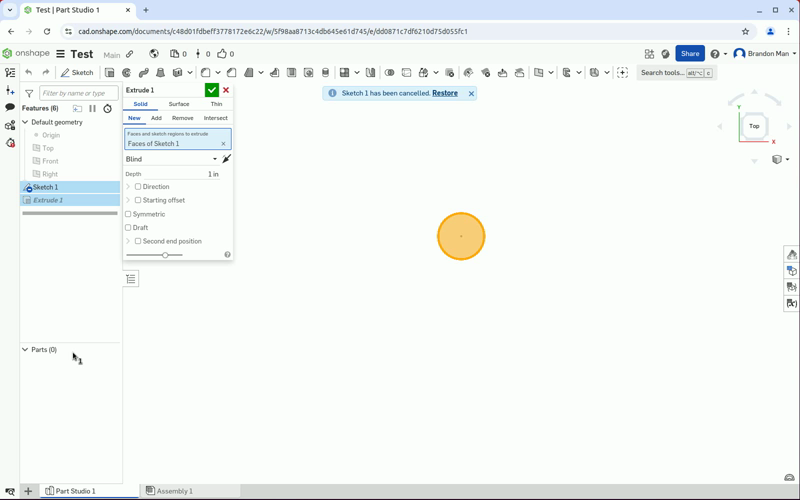
mouse_move(143, 106)
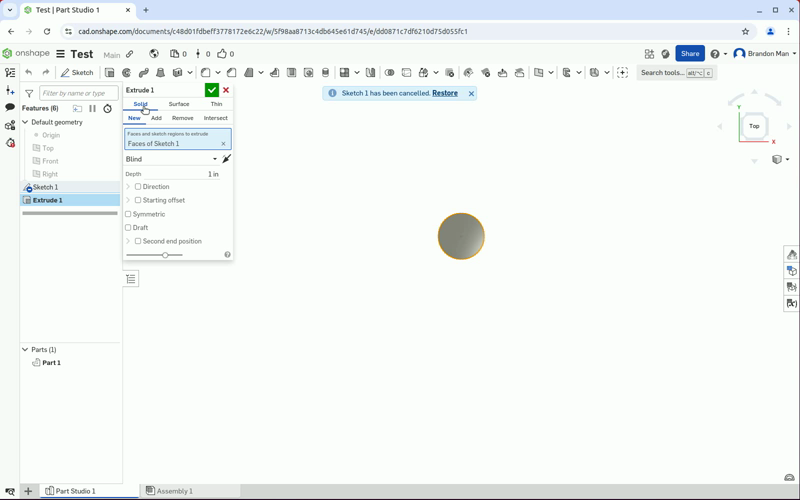
click(143, 106)
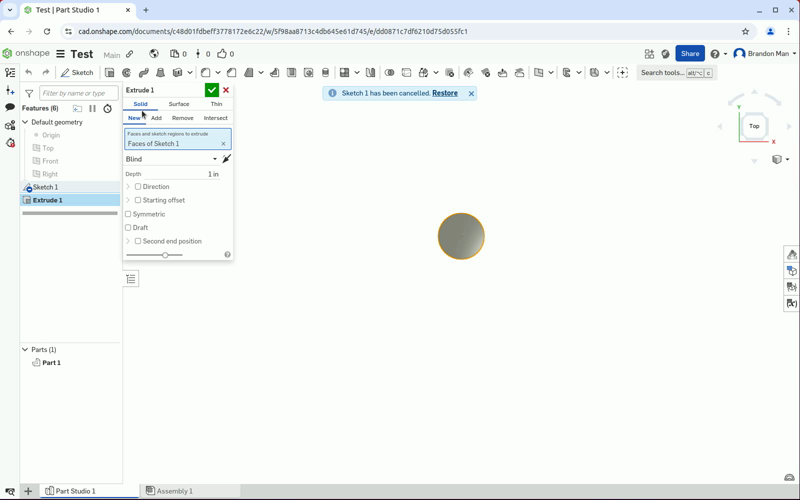
mouse_move(137, 120)
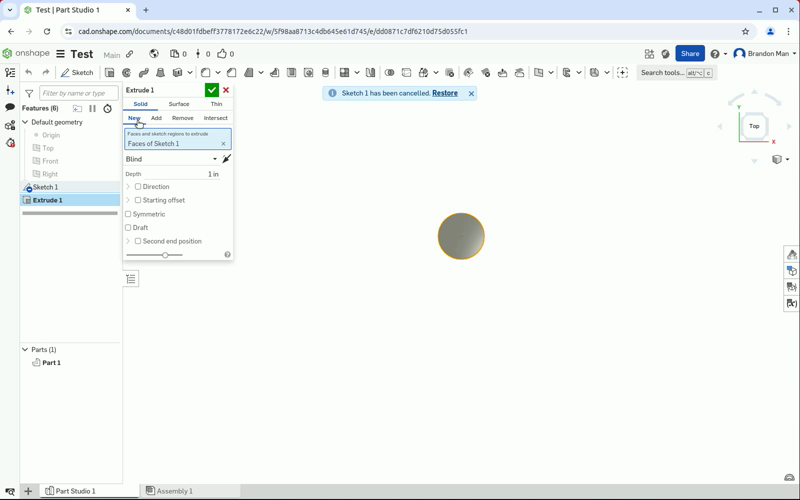
click(137, 120)
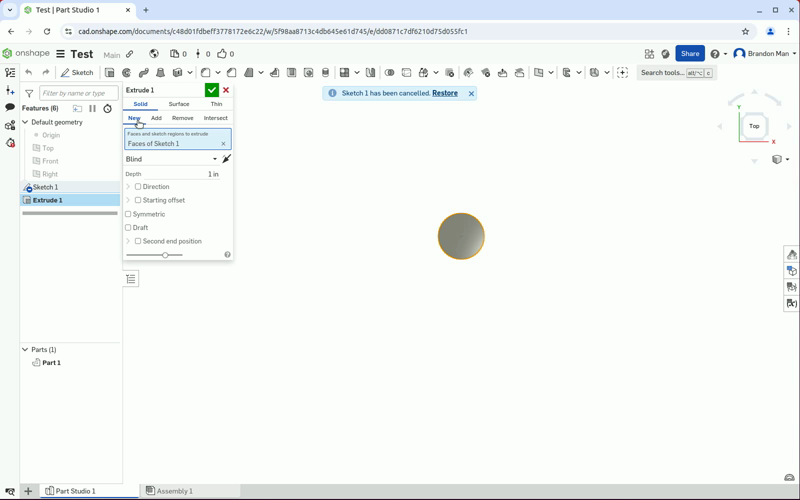
key(tab, 4)
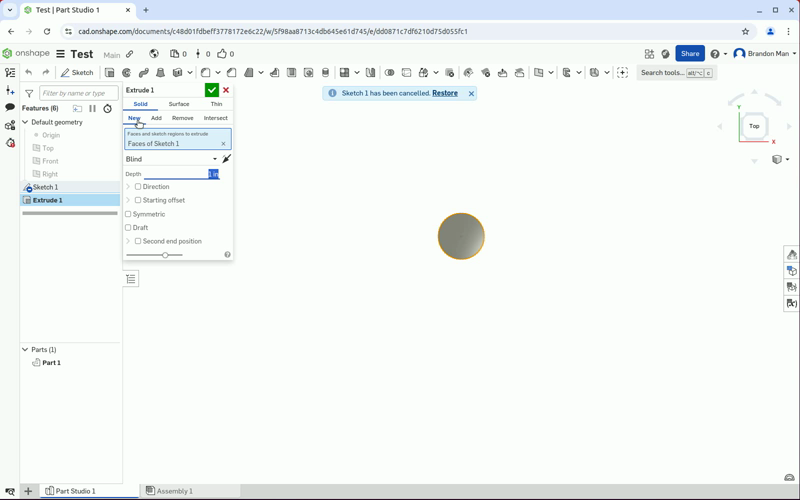
text(23.108)
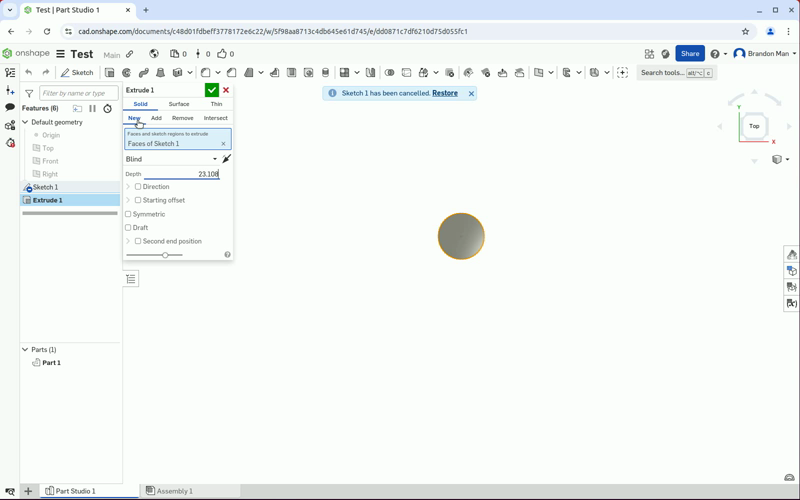
key(enter)
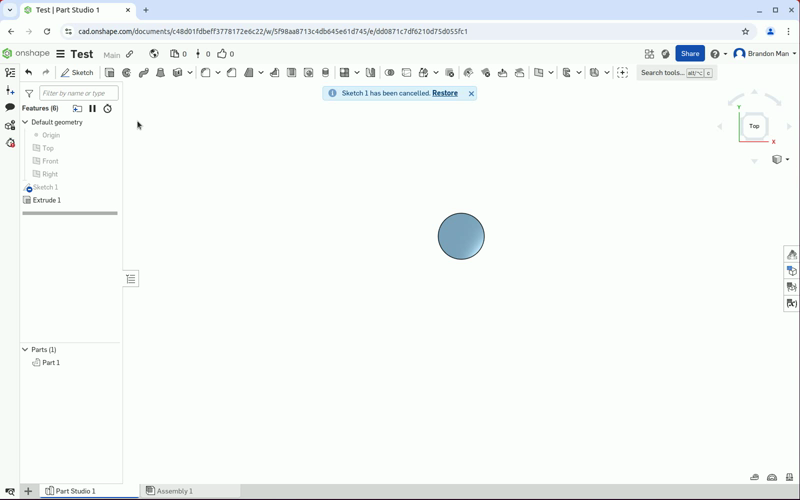
key(shift+h)
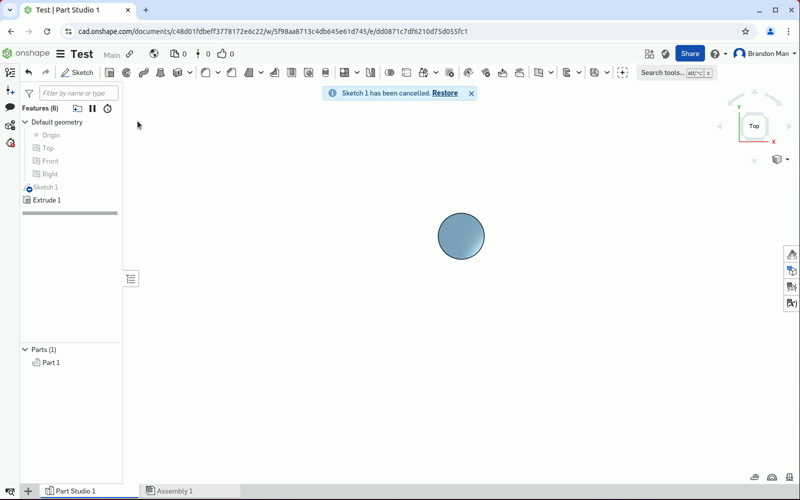
key(shift+h)
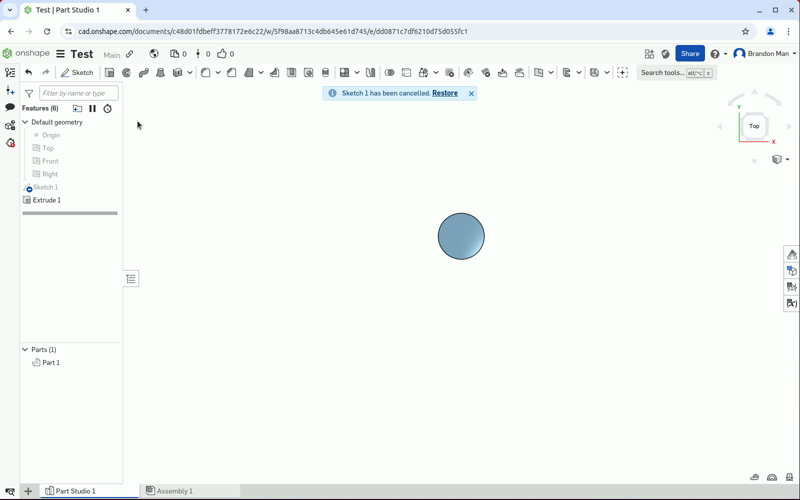
mouse_move(73, 189)
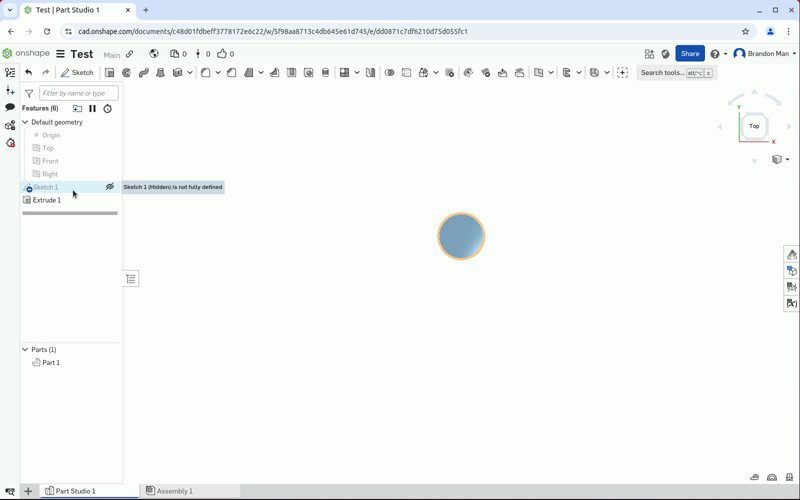
click(73, 189)
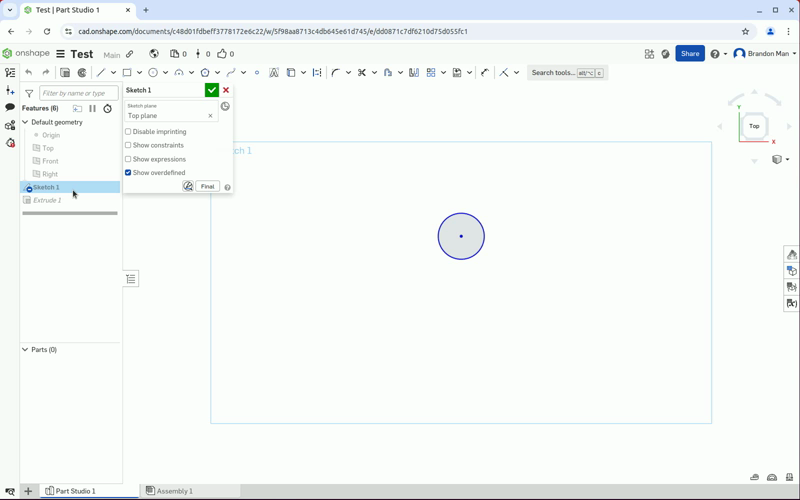
mouse_move(229, 92)
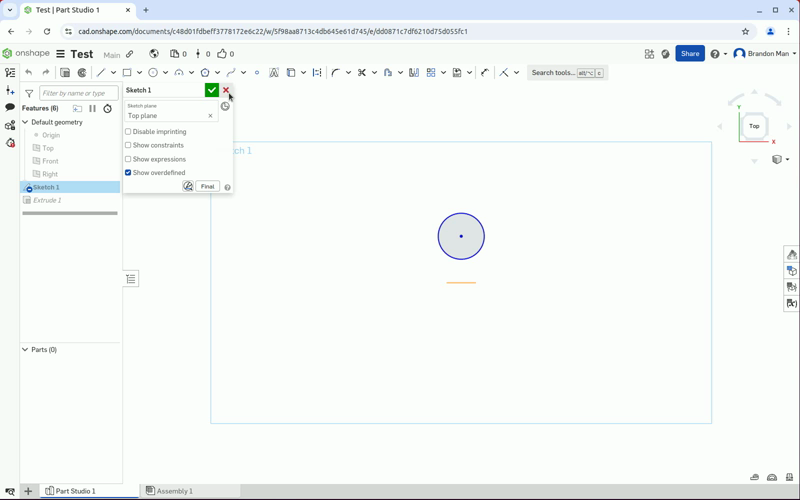
click(229, 92)
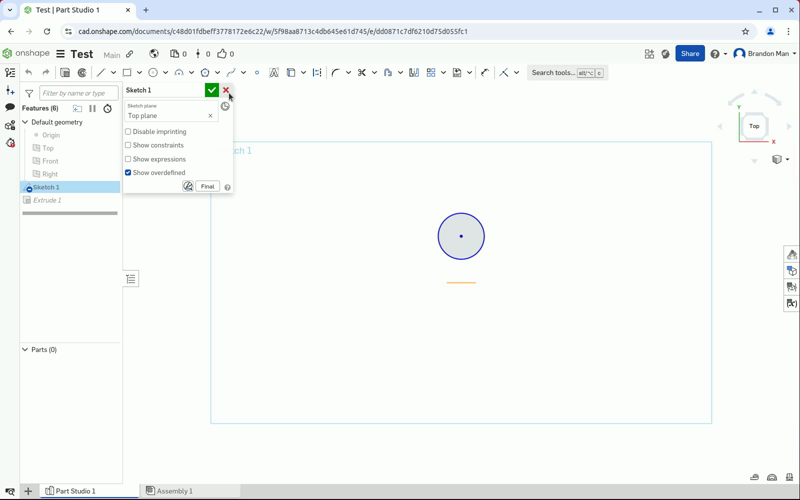
key(shift+s)
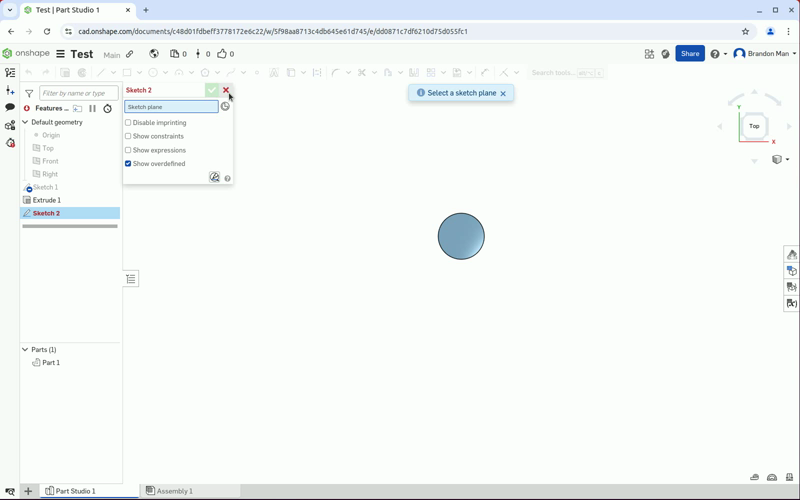
mouse_move(73, 150)
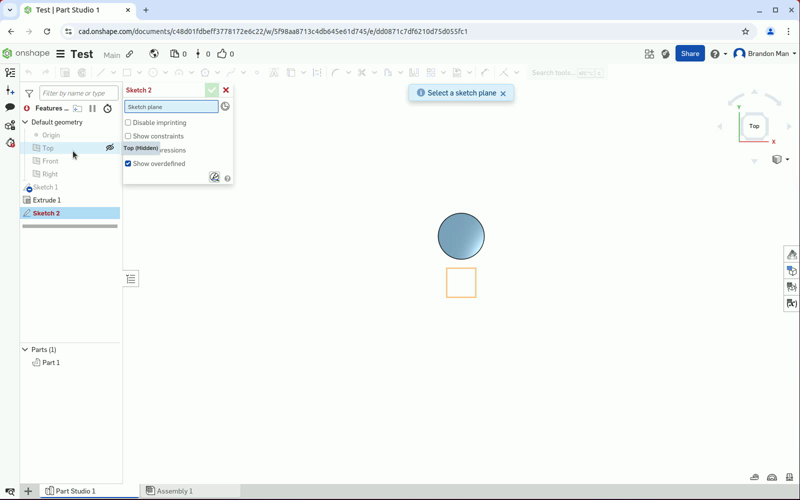
click(73, 150)
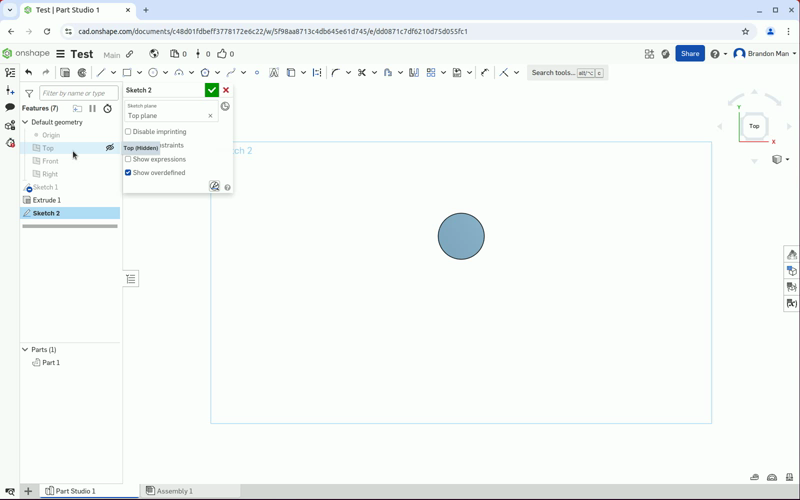
mouse_move(73, 352)
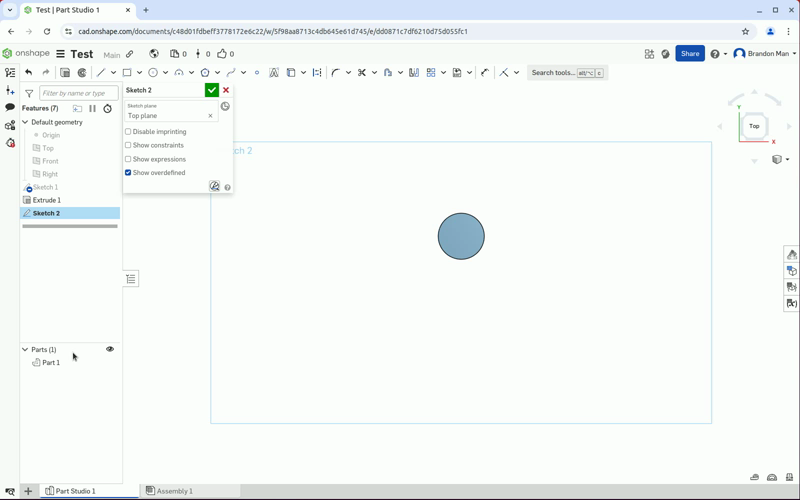
key(y)
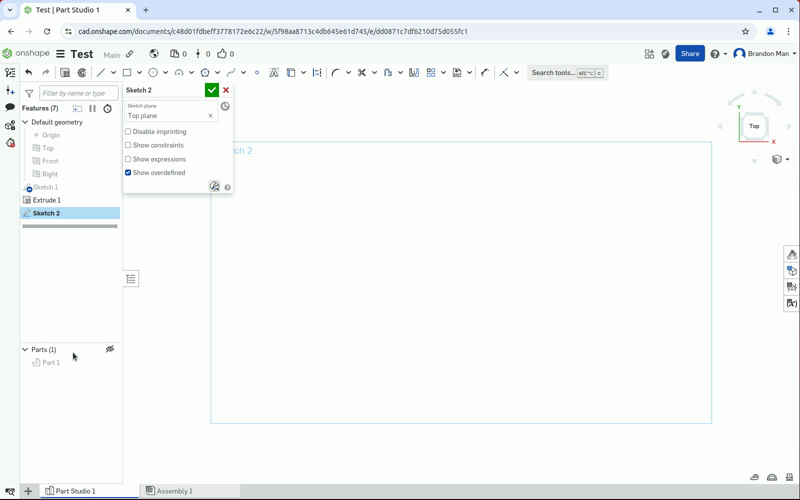
key(c)
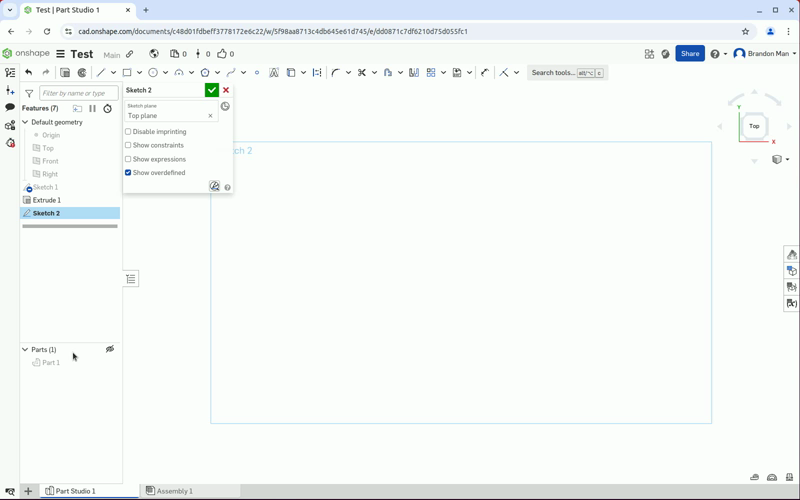
key_down(shift)
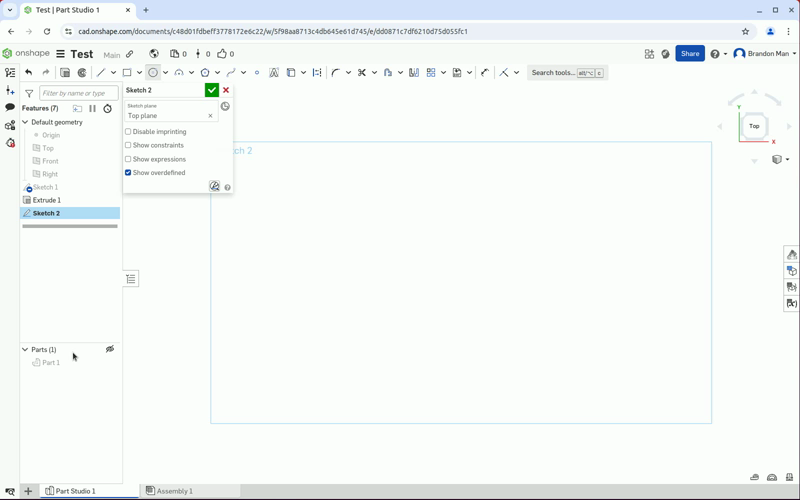
mouse_move(461, 282)
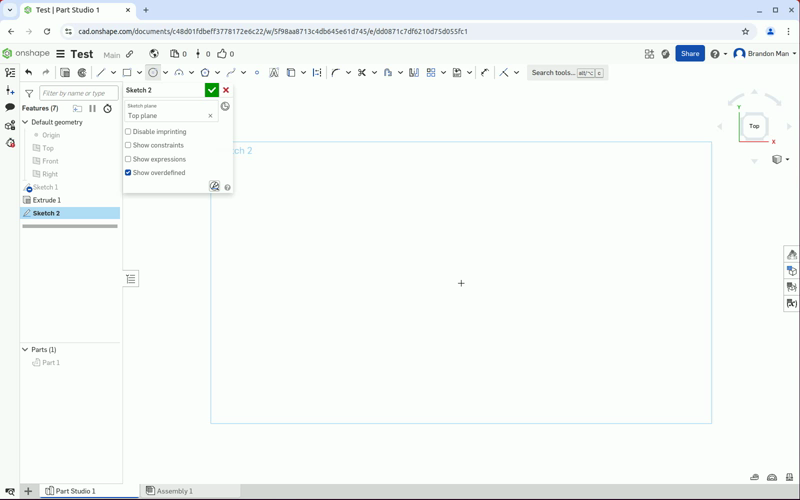
click(461, 282)
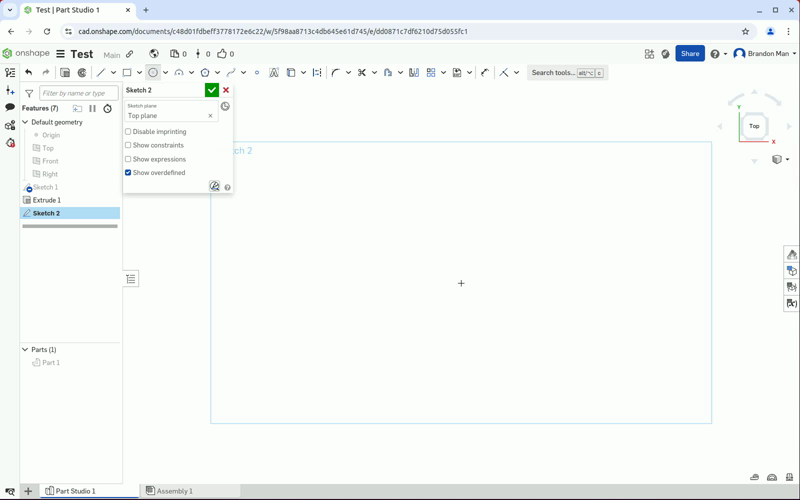
key_up(shift)
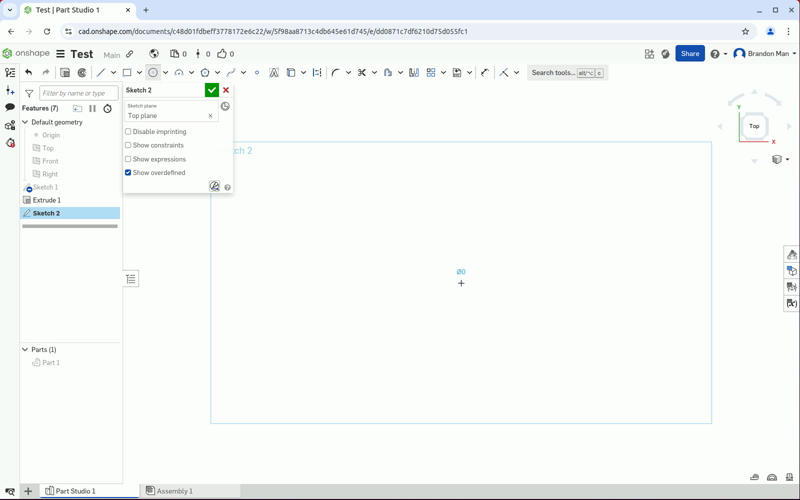
mouse_move(484, 282)
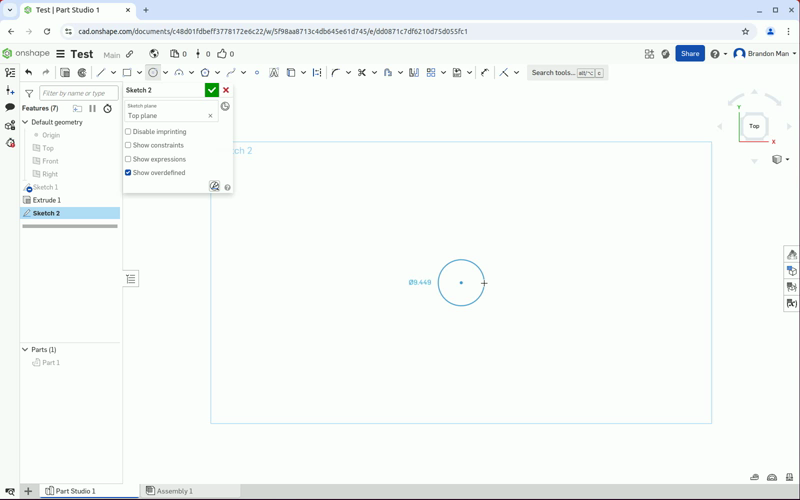
click(484, 282)
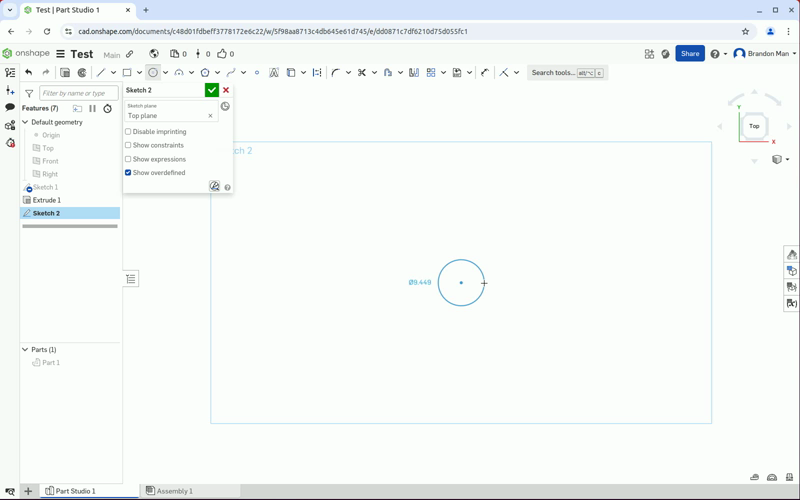
key(esc)
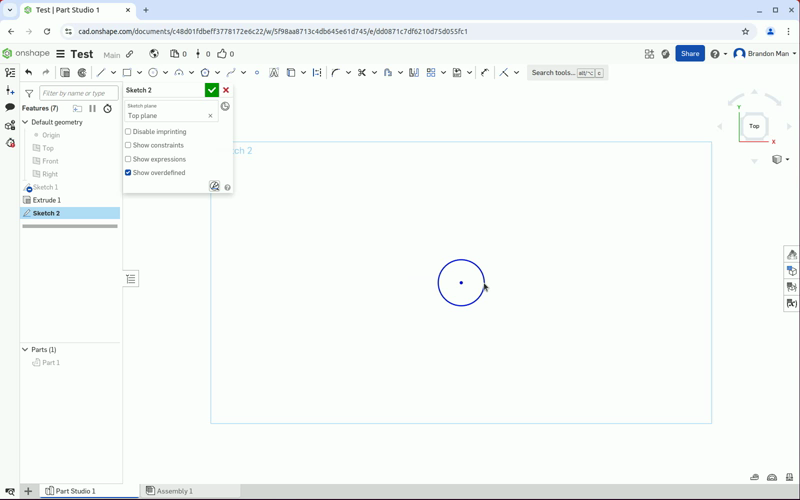
mouse_move(455, 288)
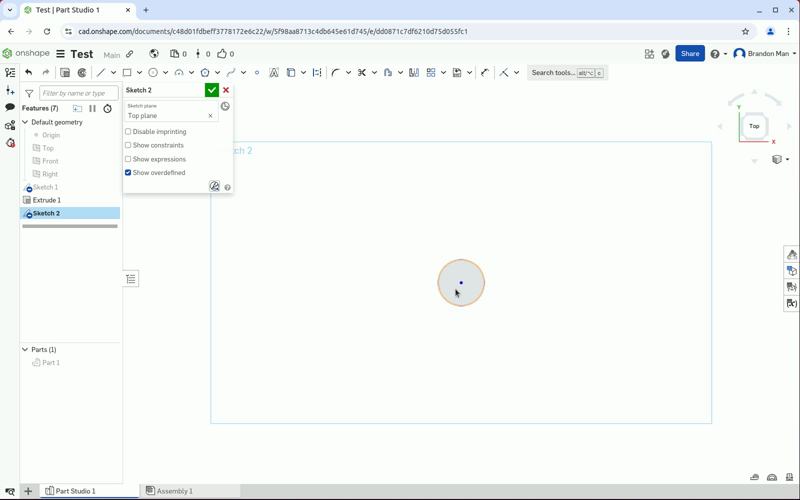
scroll(6)
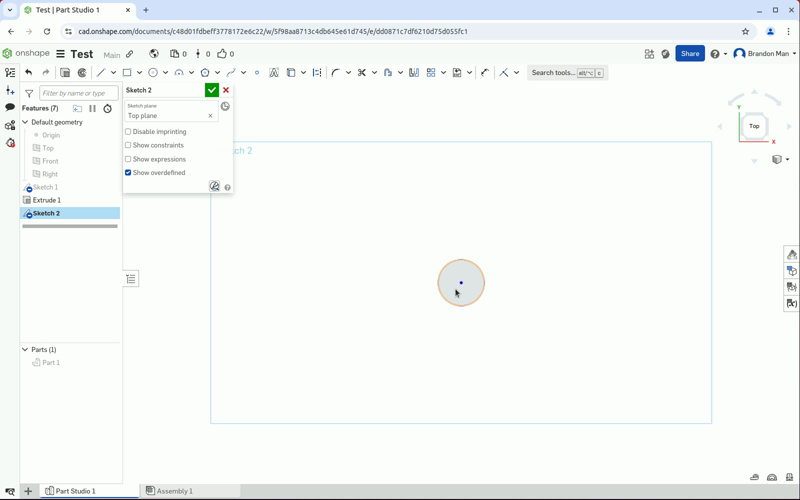
scroll(6)
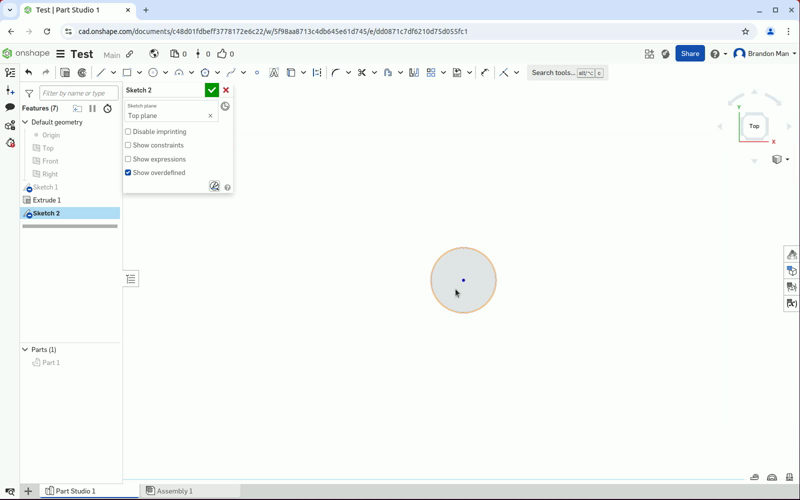
scroll(6)
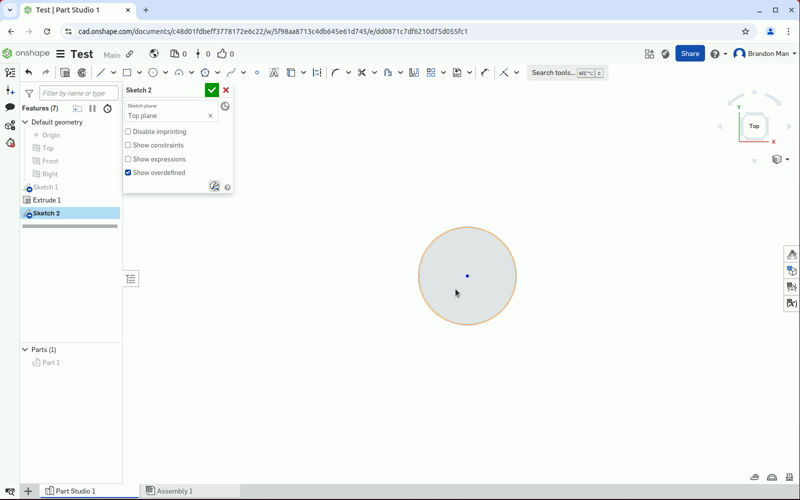
scroll(6)
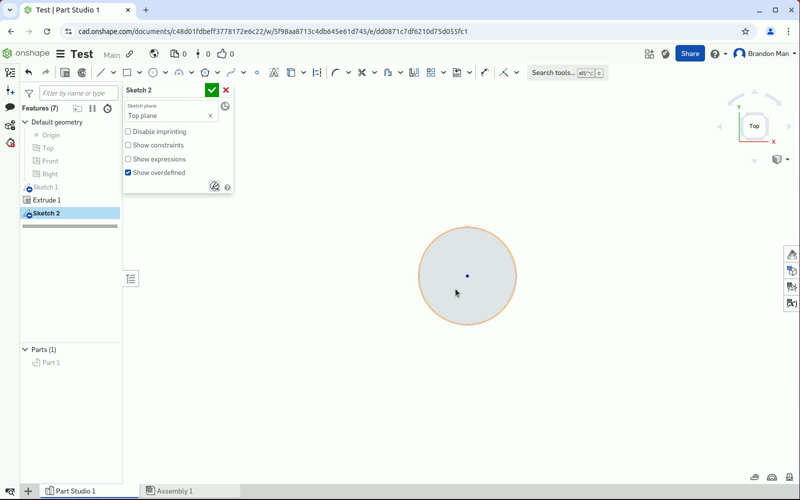
scroll(6)
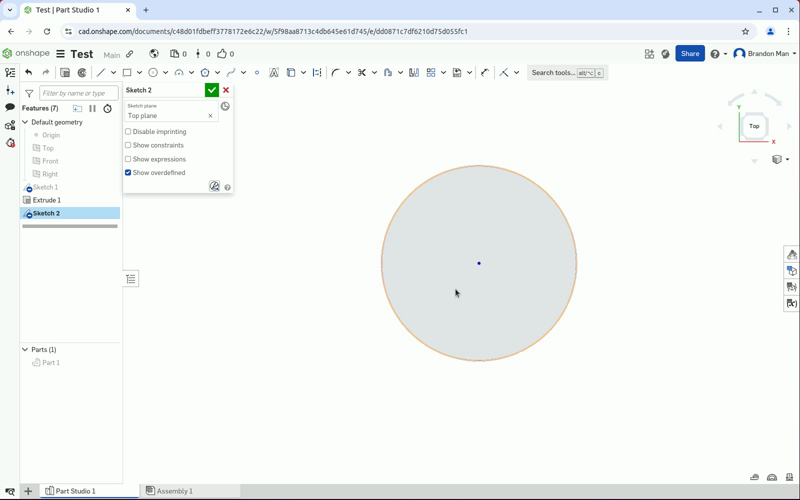
scroll(6)
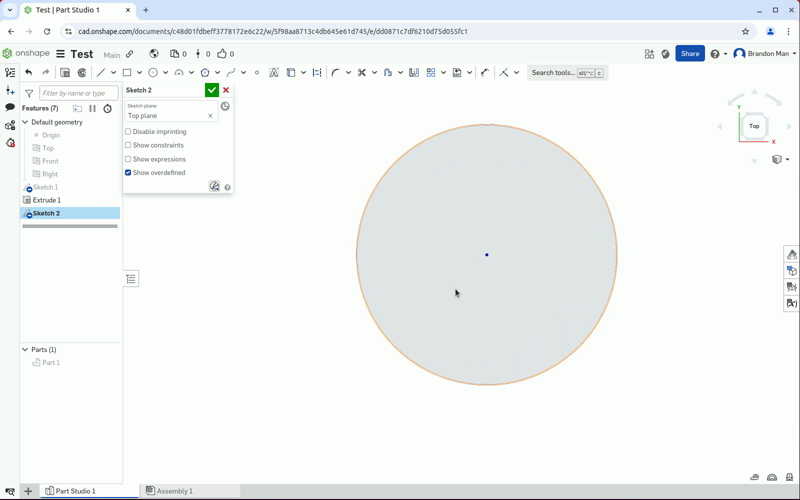
scroll(6)
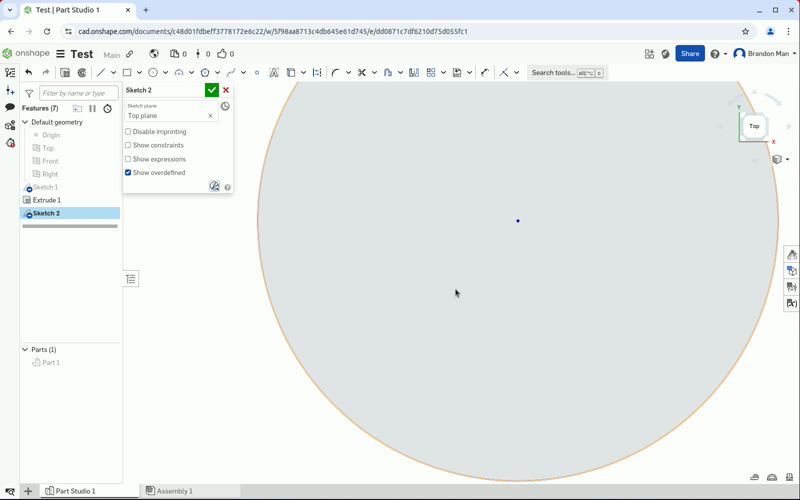
click(455, 288)
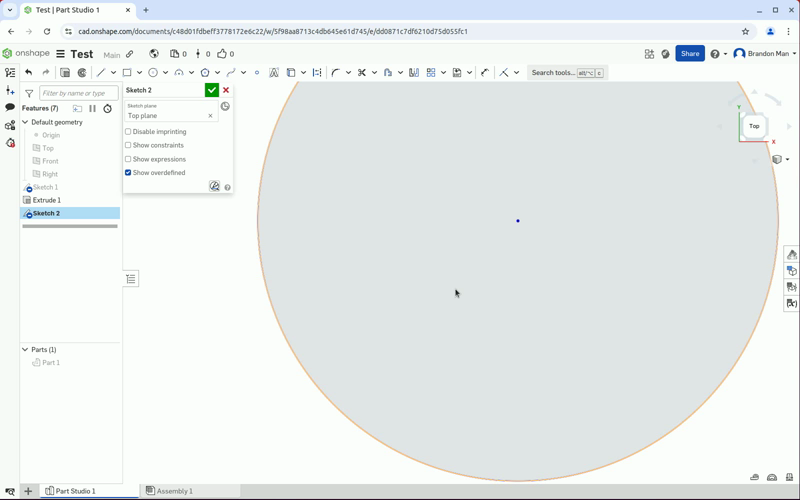
scroll(-6)
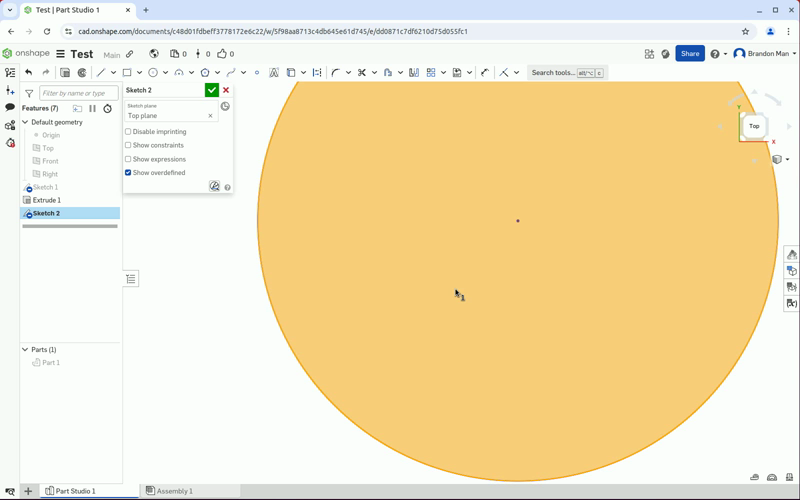
scroll(-6)
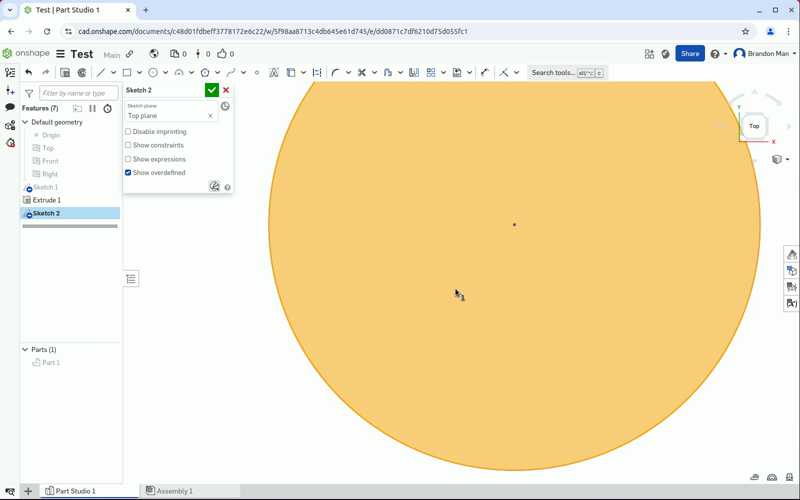
scroll(-6)
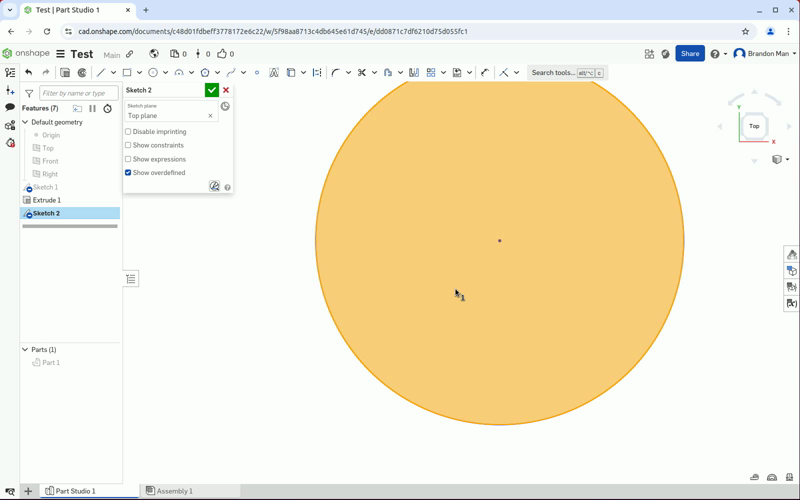
scroll(-6)
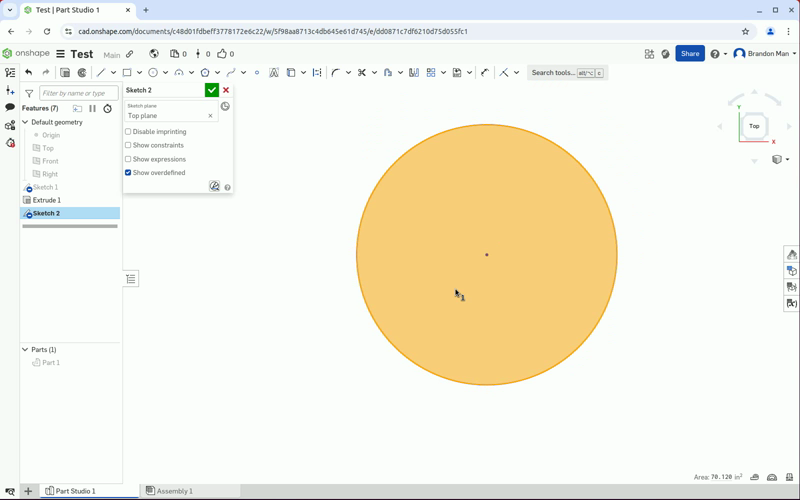
scroll(-6)
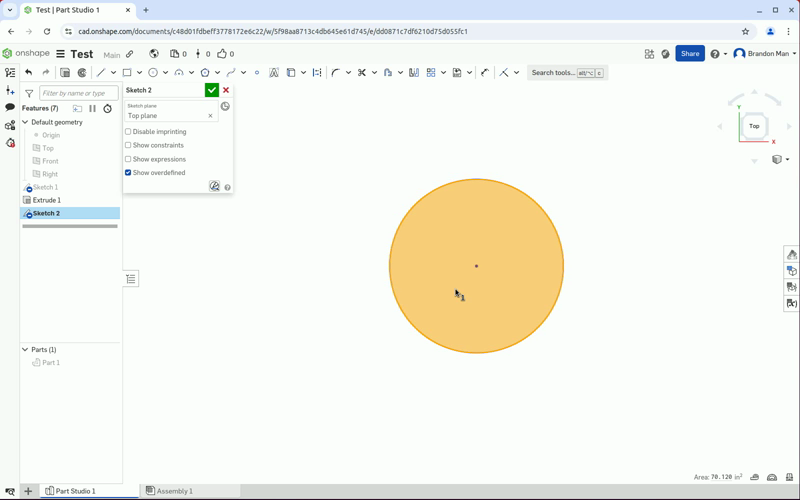
scroll(-6)
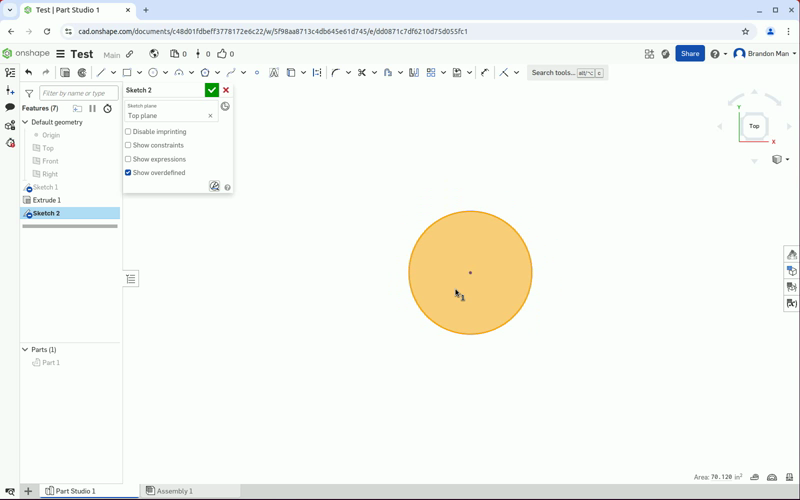
scroll(-6)
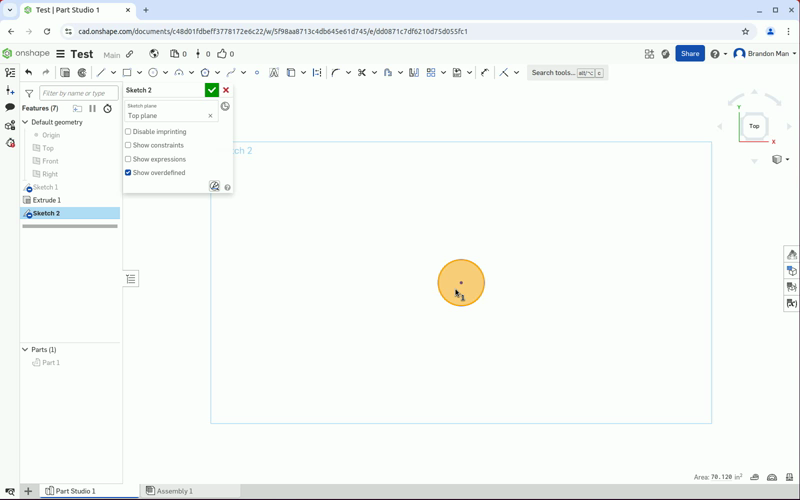
mouse_move(73, 352)
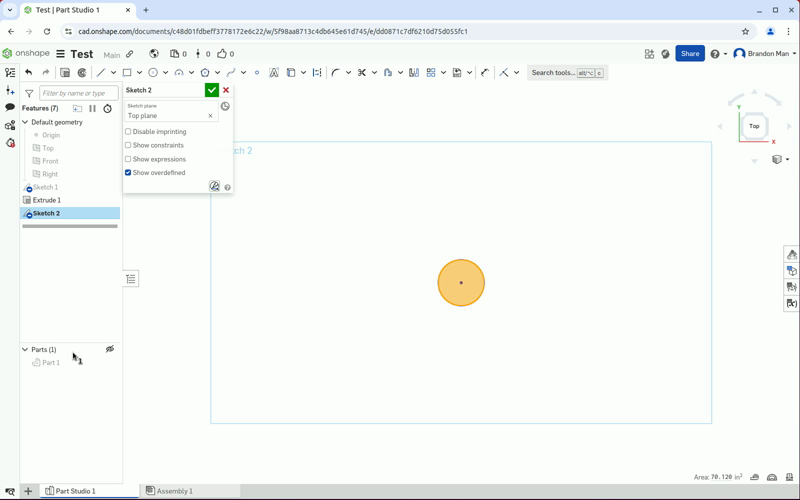
key(shift+y)
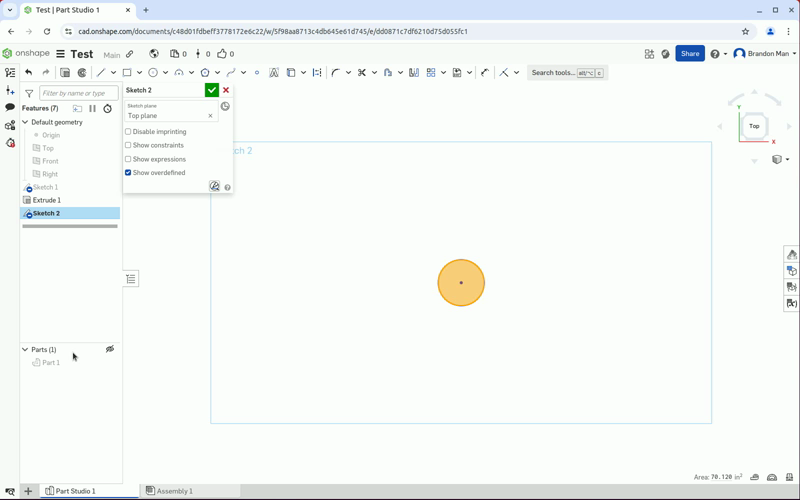
key(shift+e)
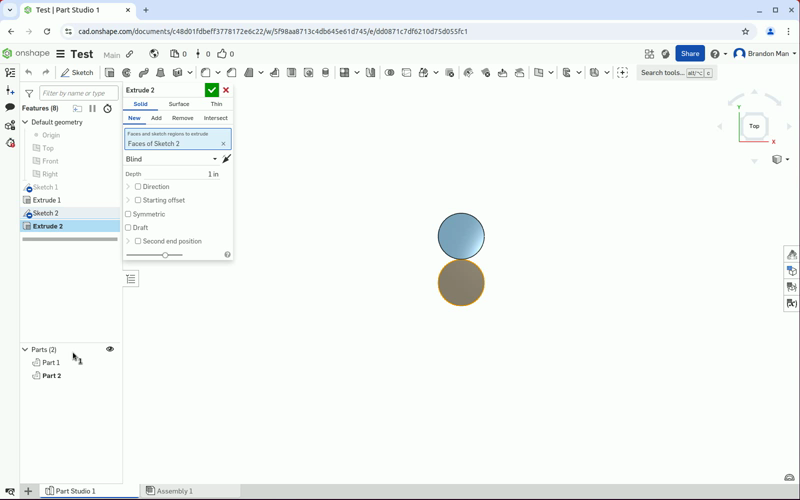
mouse_move(143, 106)
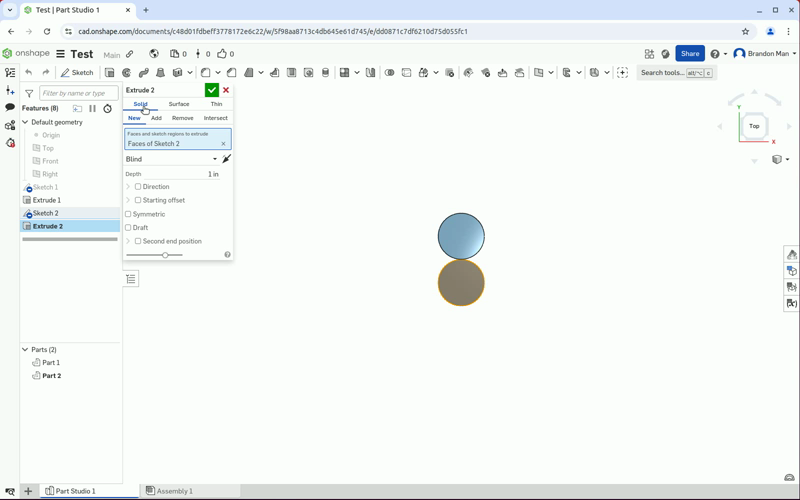
click(143, 106)
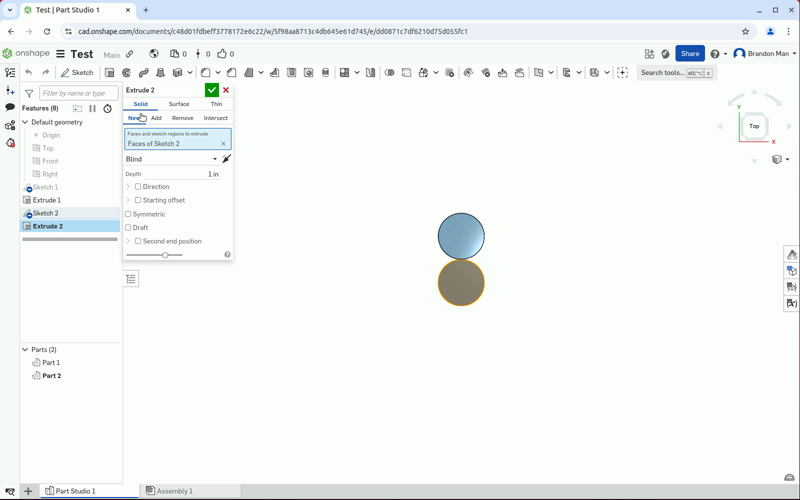
mouse_move(137, 120)
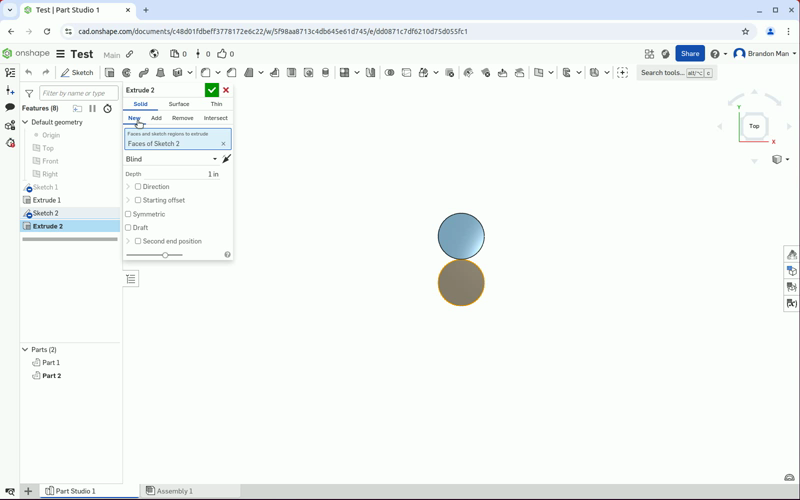
click(137, 120)
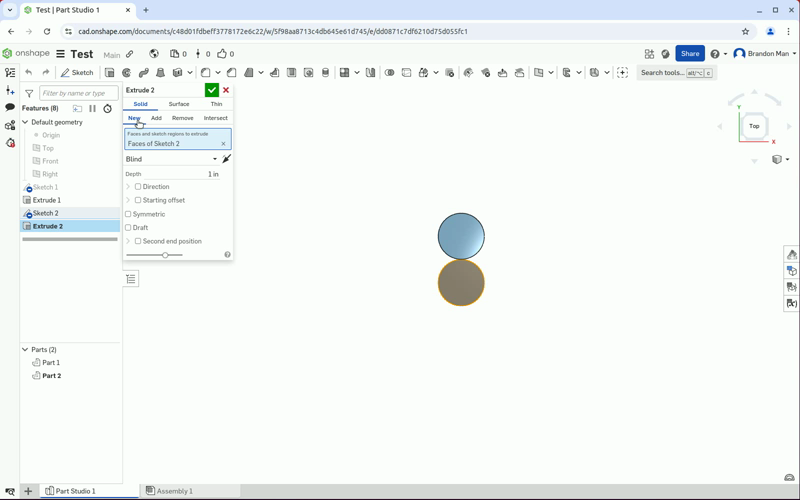
key(tab, 4)
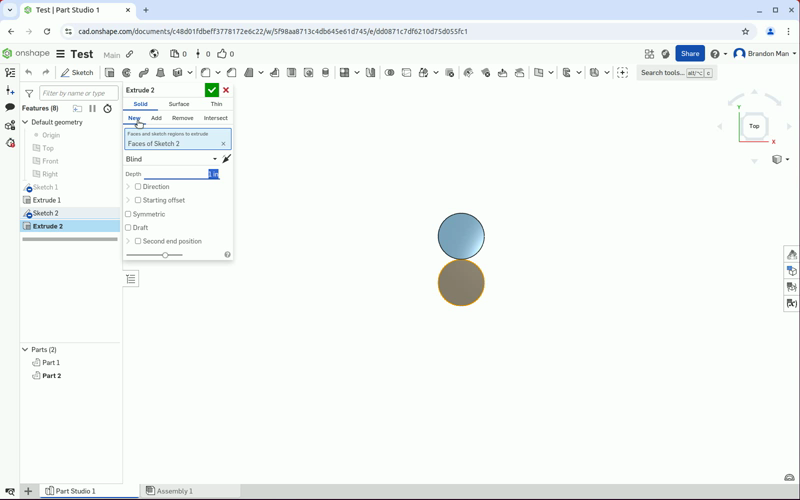
text(23.108)
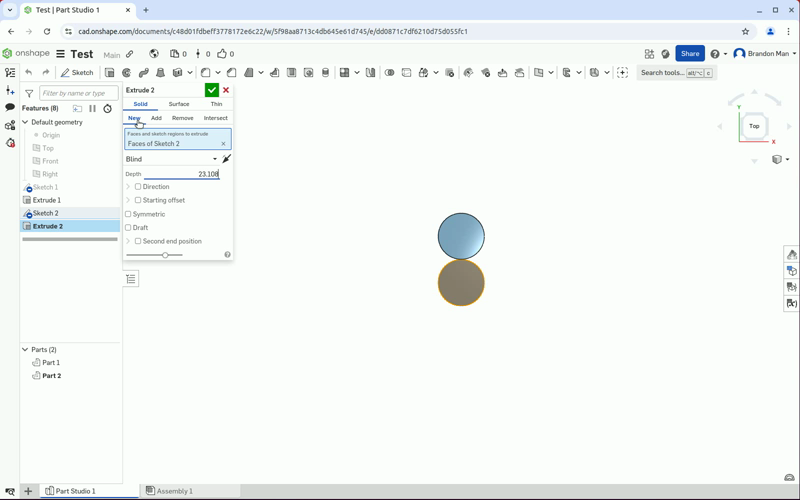
key(enter)
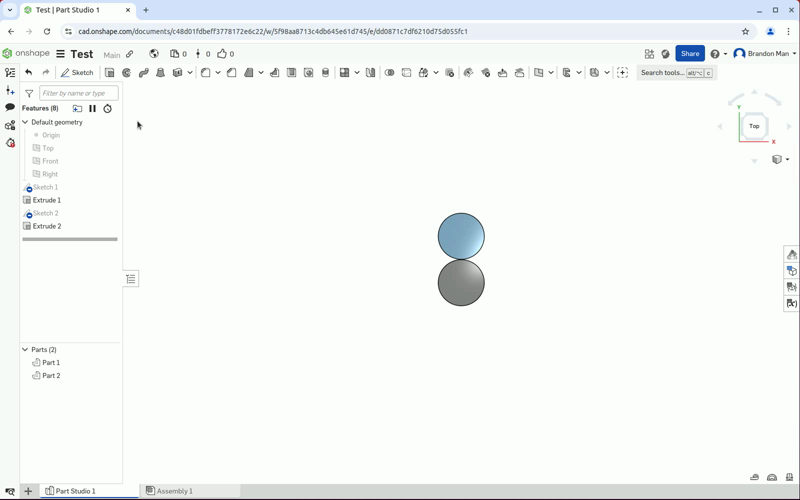
key(shift+h)
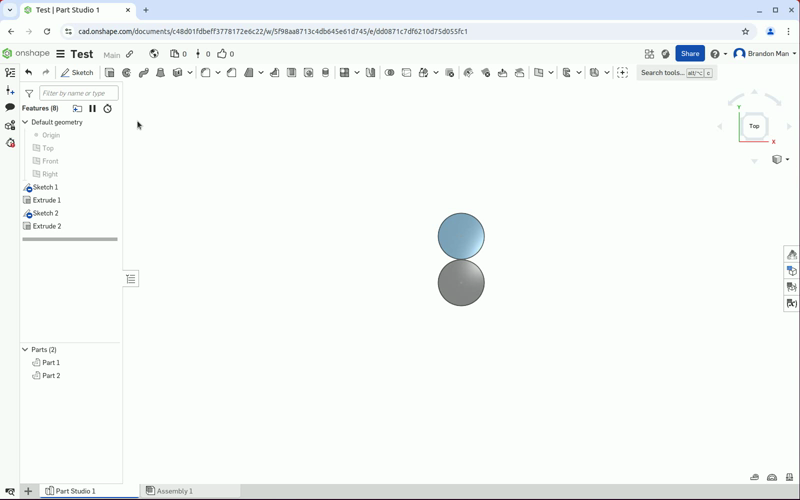
key(shift+h)
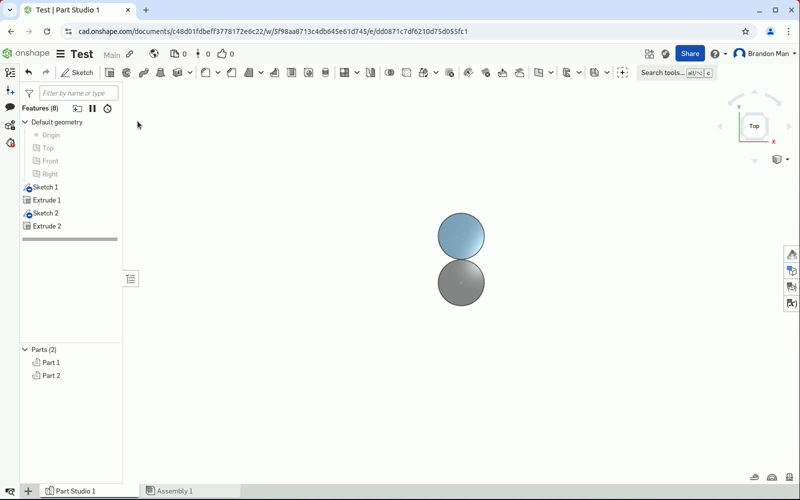
key(shift+7)
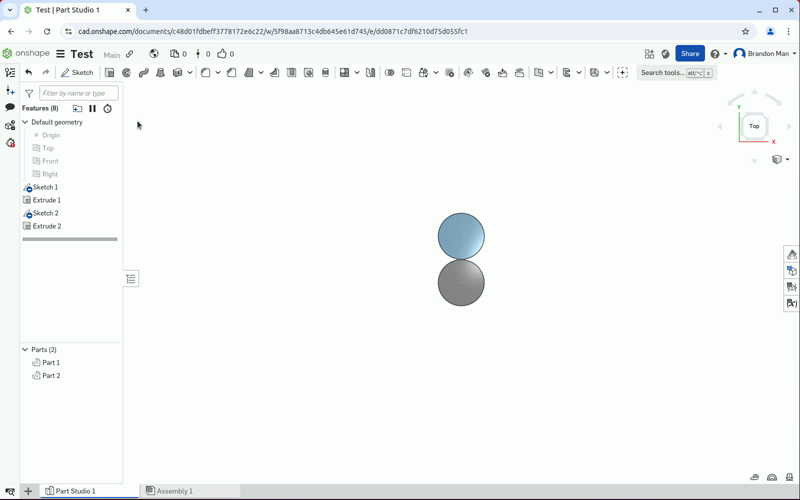
key(up, 3)
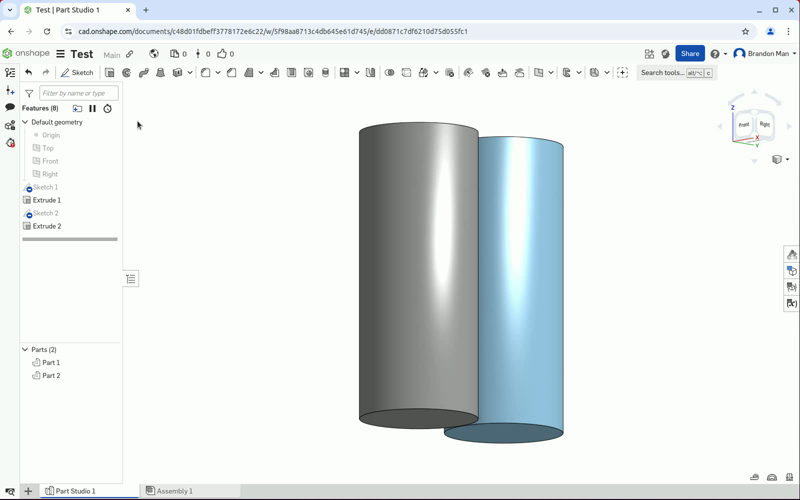
key(left, 3)
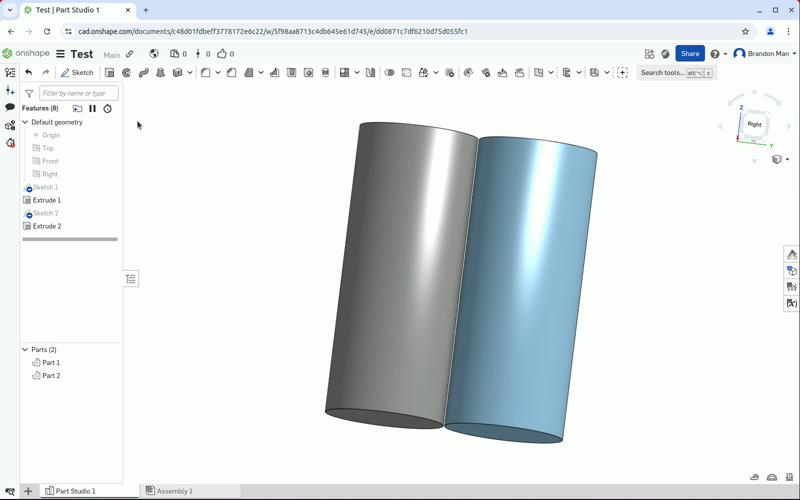
key(right, 3)
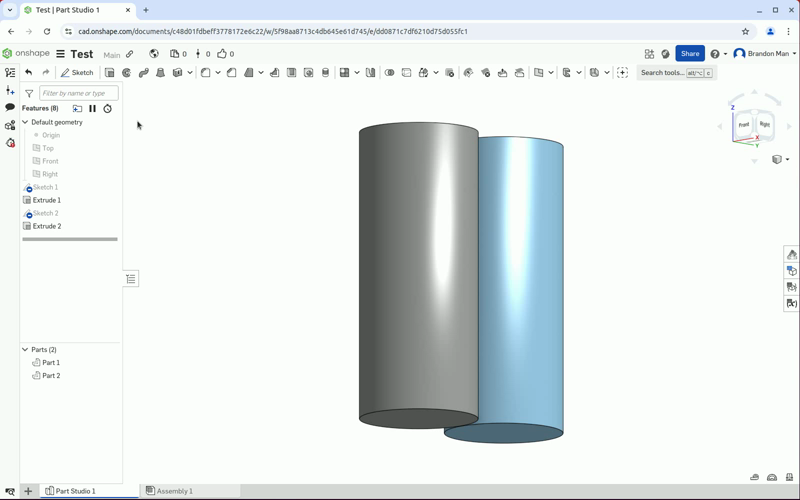
key(down, 3)
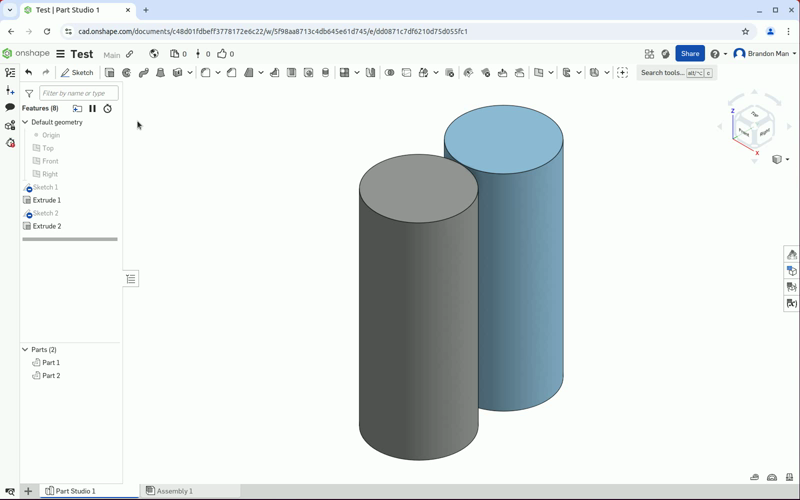
mouse_move(73, 189)
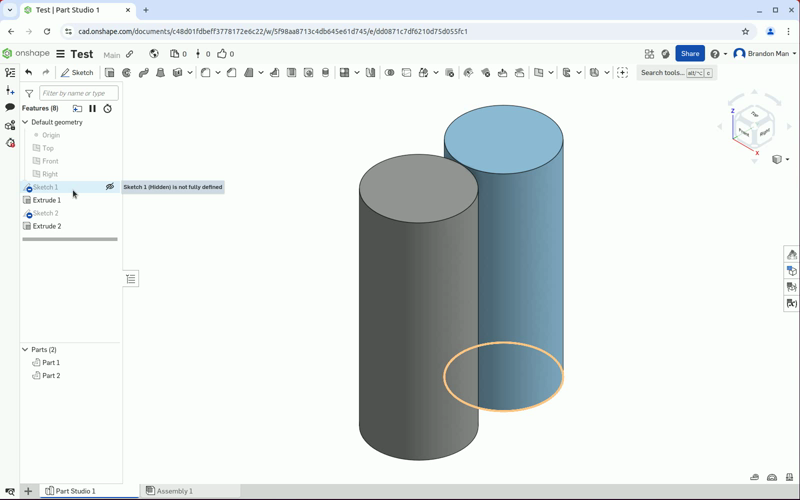
click(73, 189)